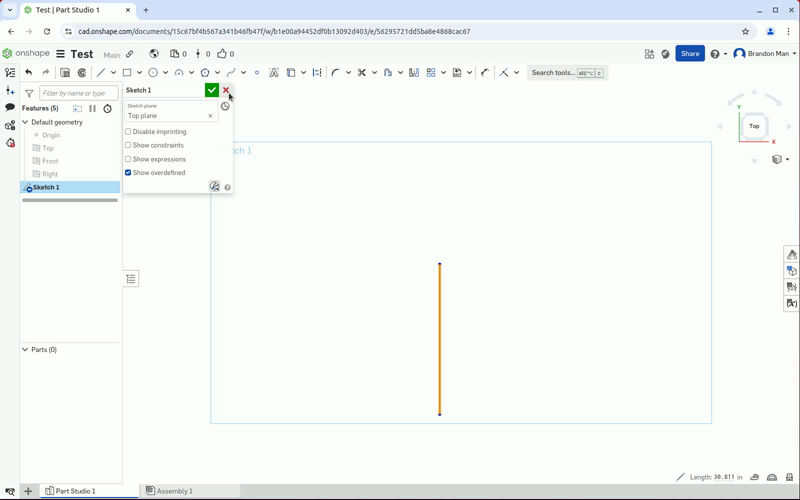
key(shift+h)
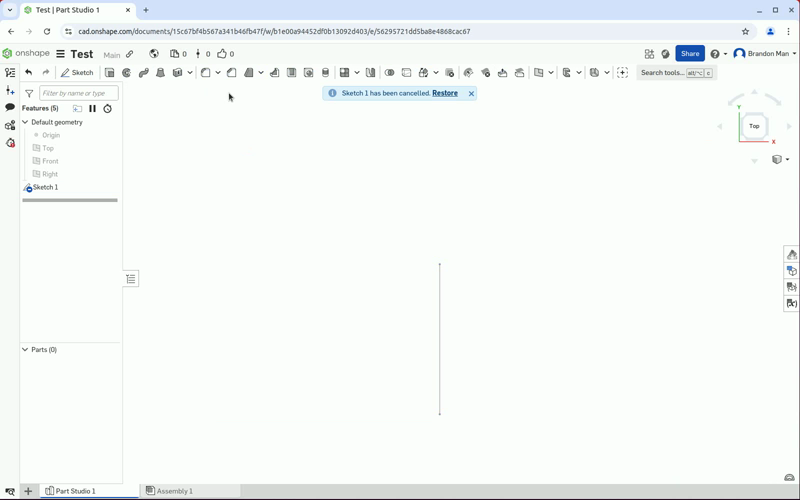
key(shift+s)
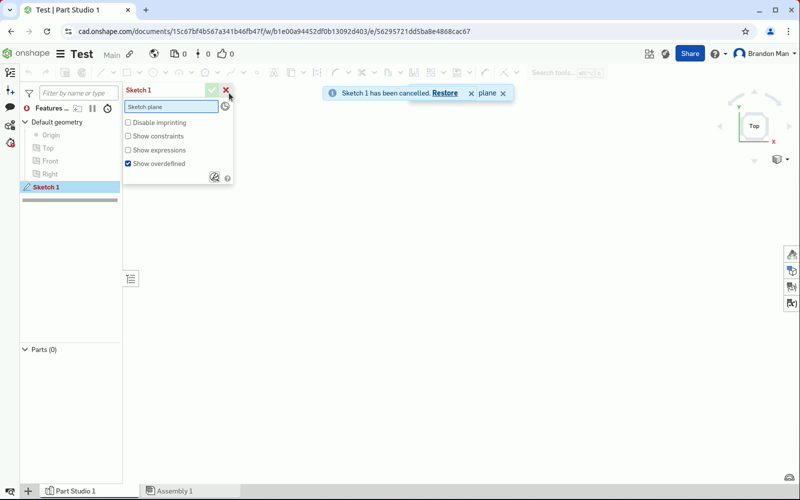
mouse_move(73, 150)
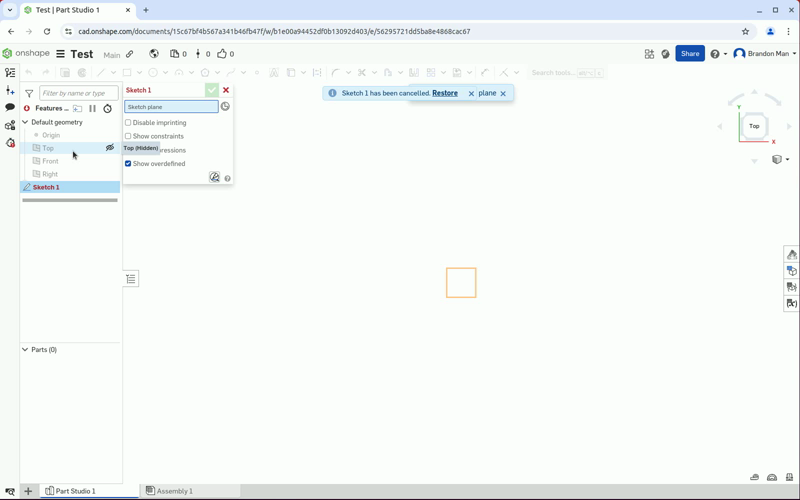
click(73, 150)
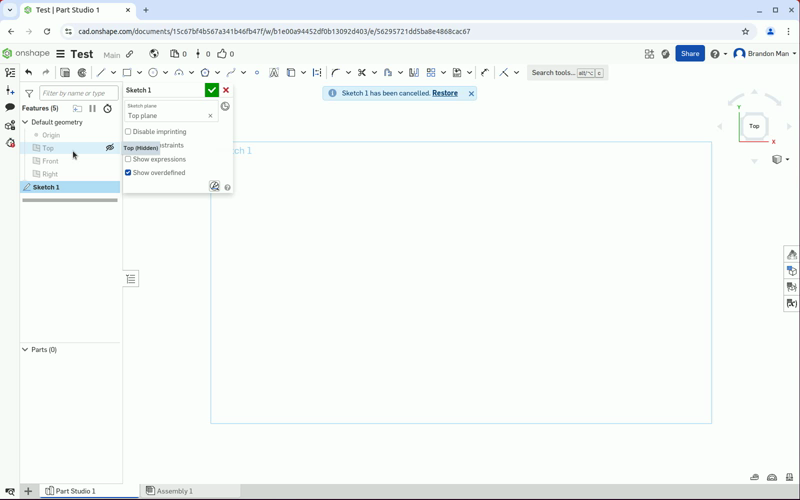
mouse_move(73, 352)
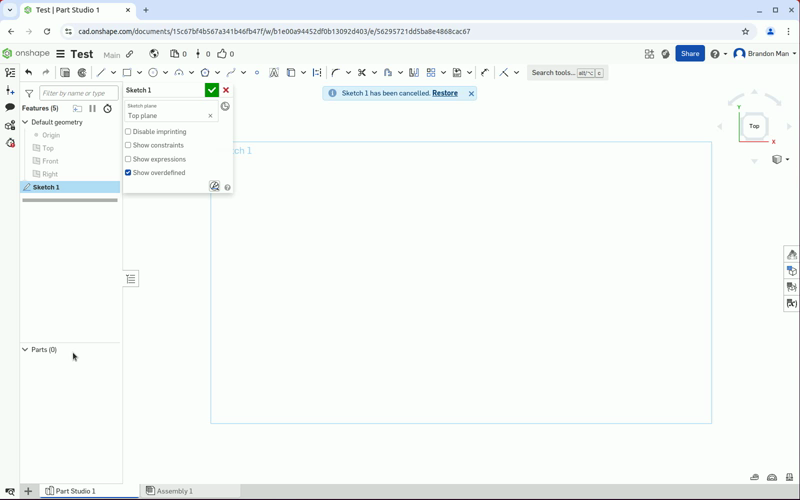
key(y)
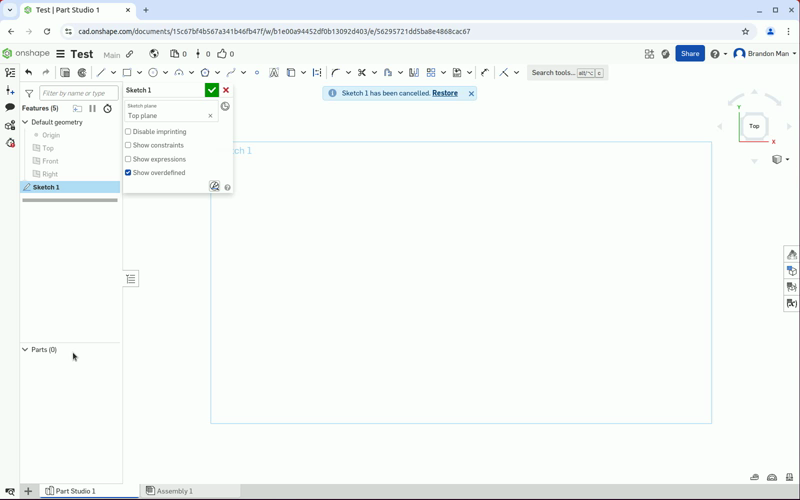
key(l)
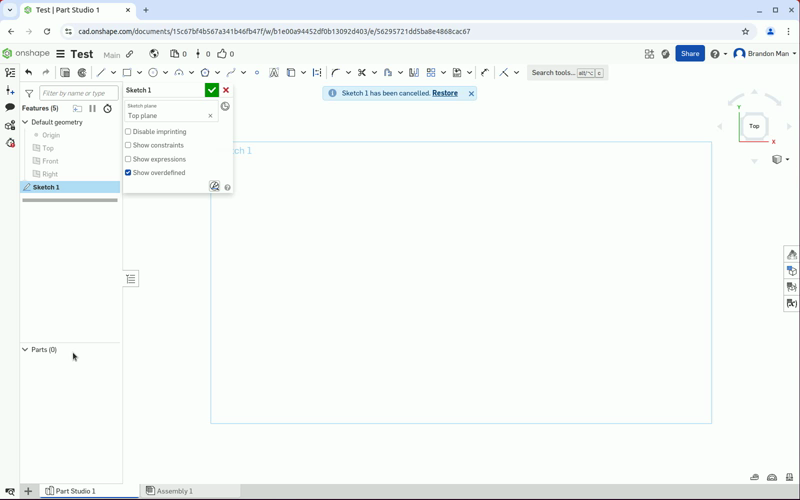
key_down(shift)
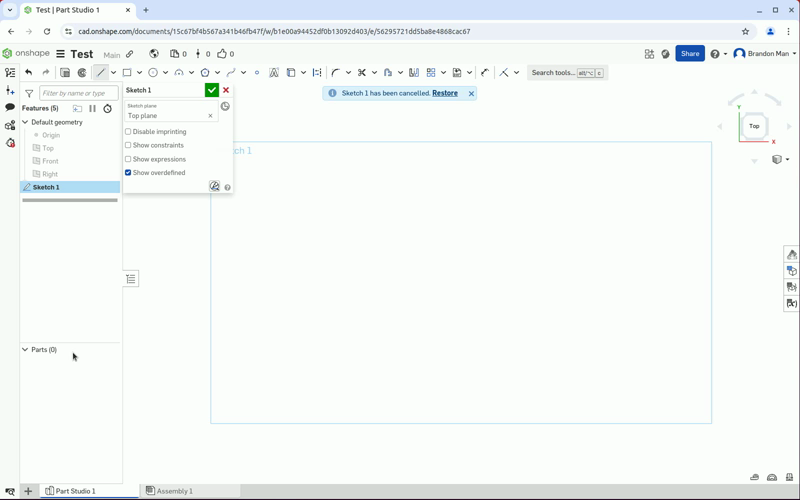
mouse_move(348, 395)
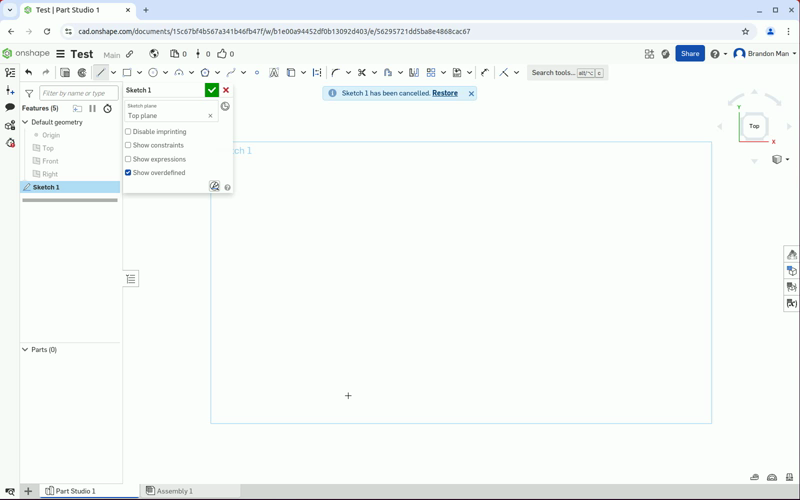
click(348, 395)
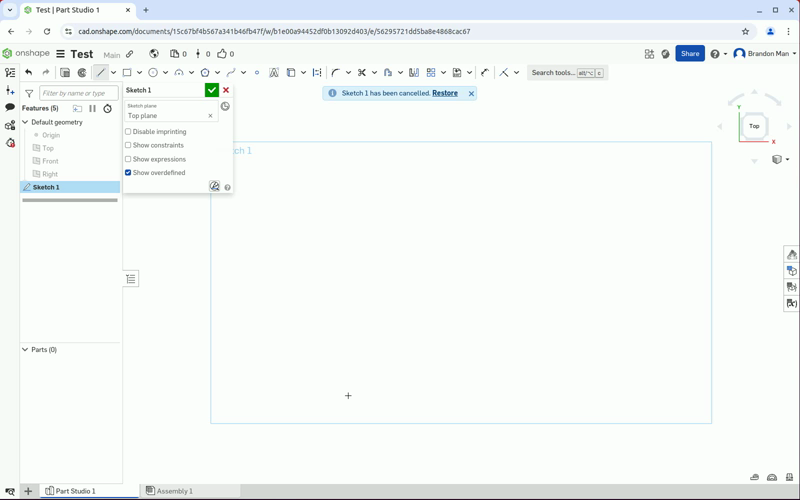
key_up(shift)
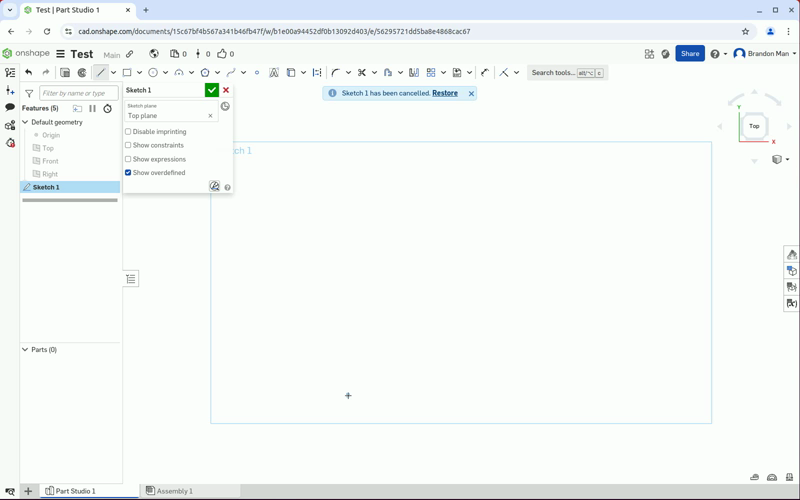
key_down(shift)
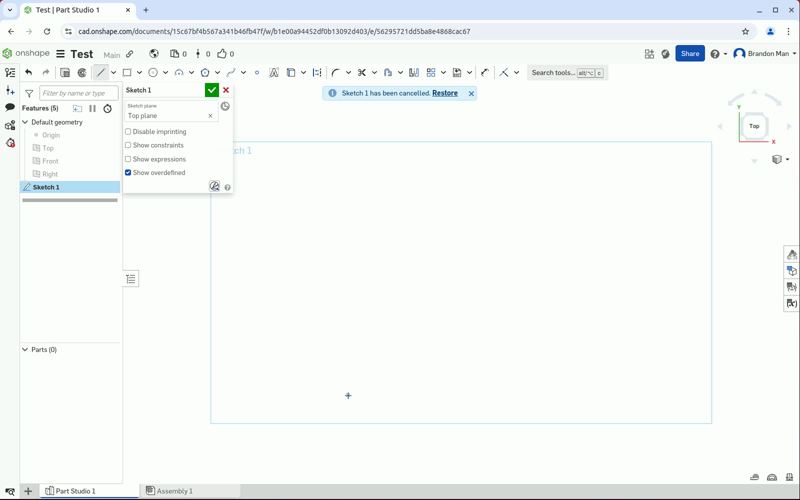
mouse_move(460, 395)
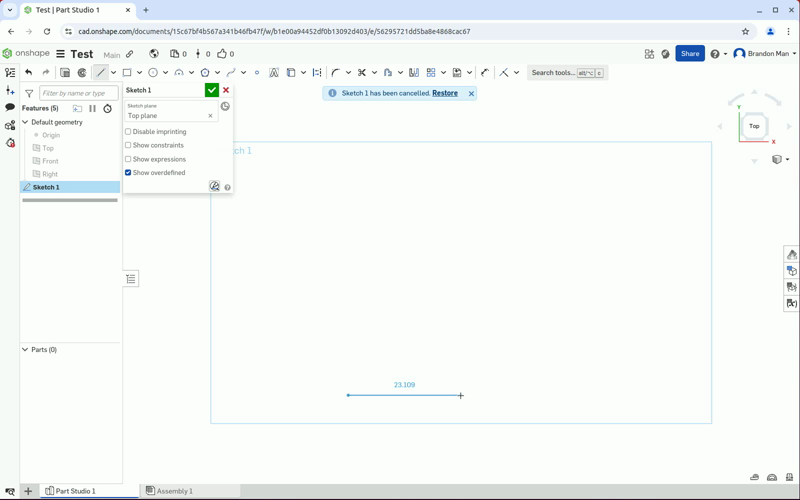
click(460, 395)
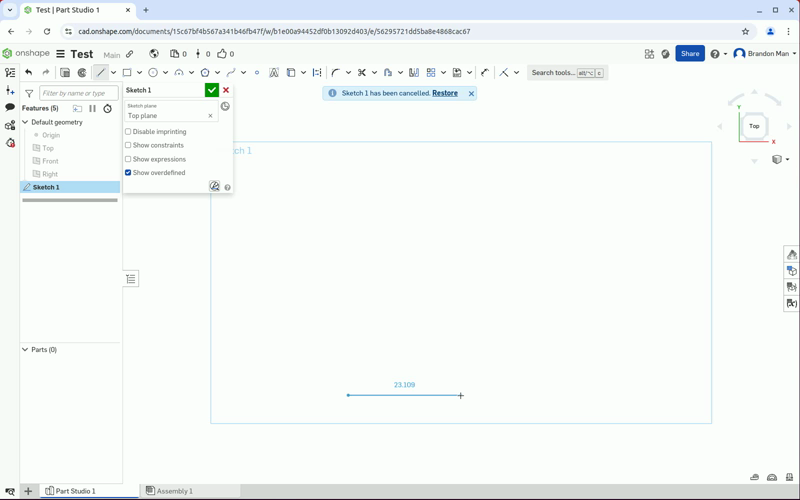
key_up(shift)
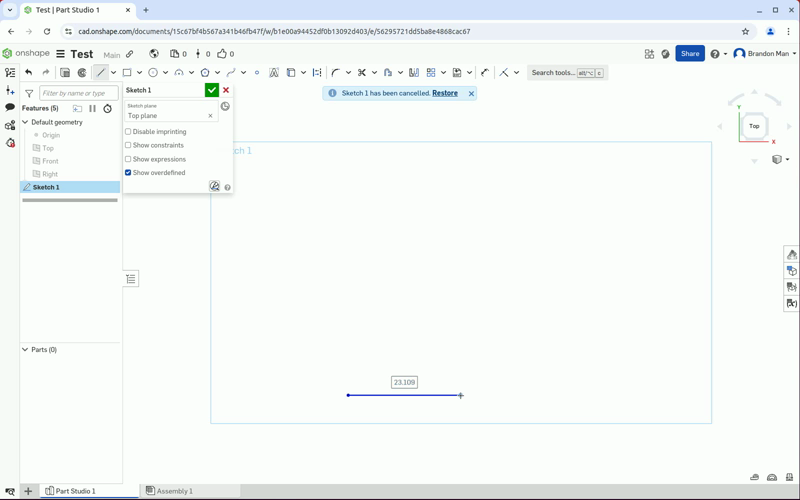
key_down(shift)
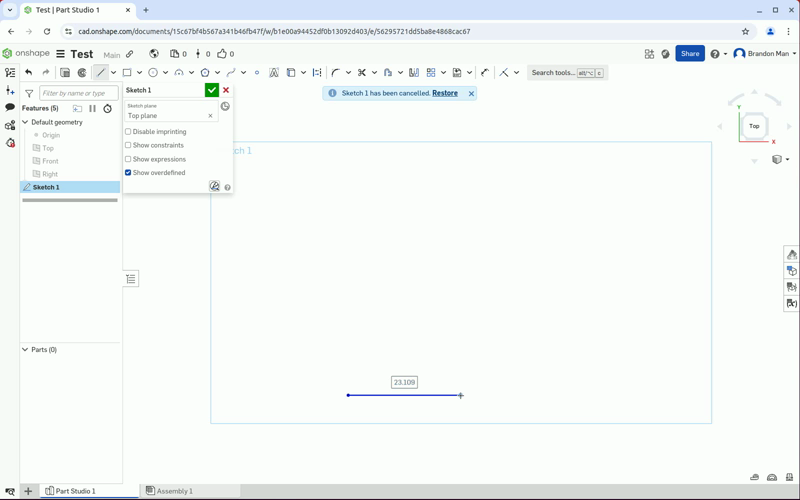
mouse_move(460, 282)
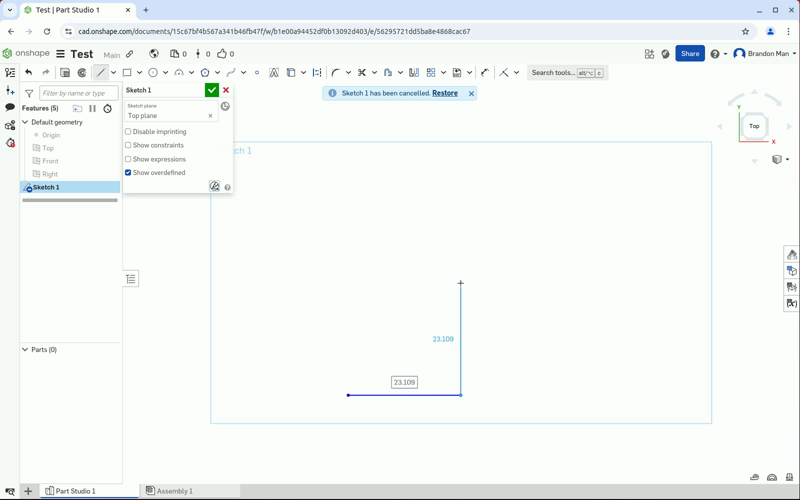
click(460, 282)
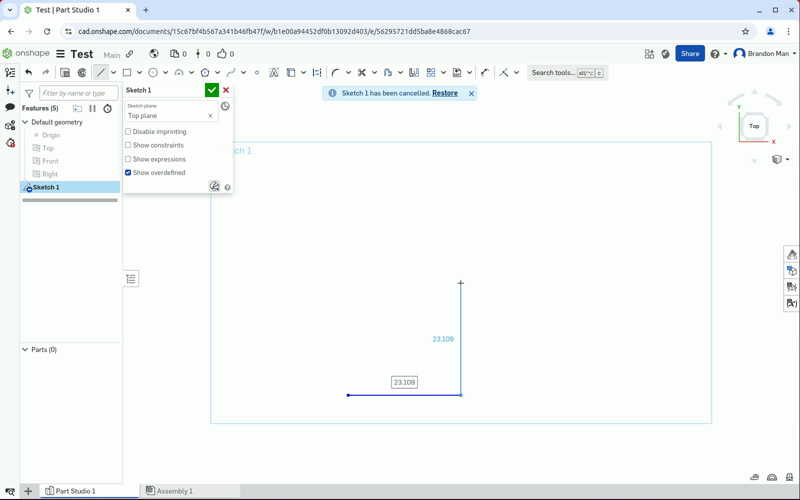
key_up(shift)
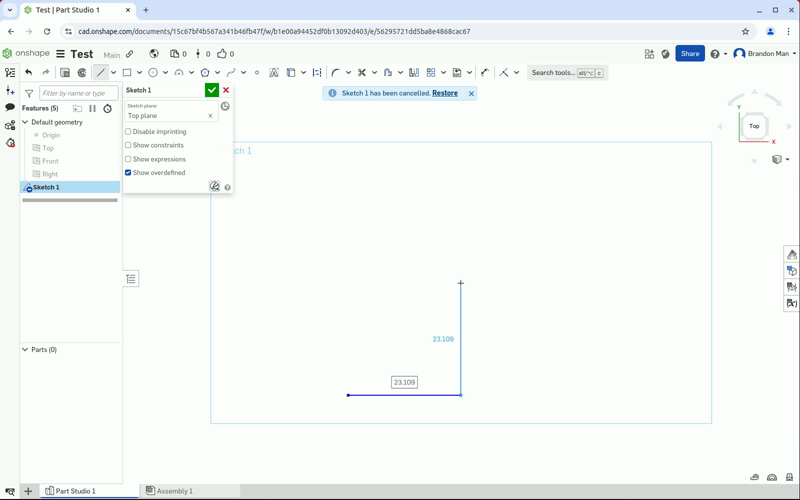
key_down(shift)
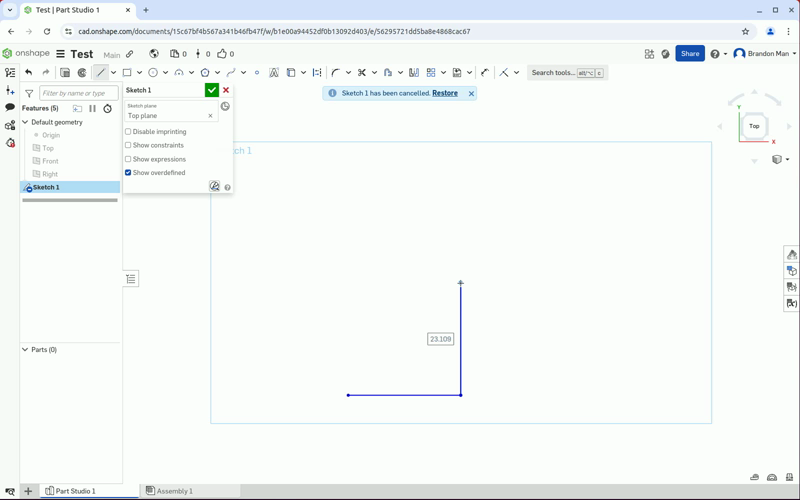
mouse_move(348, 282)
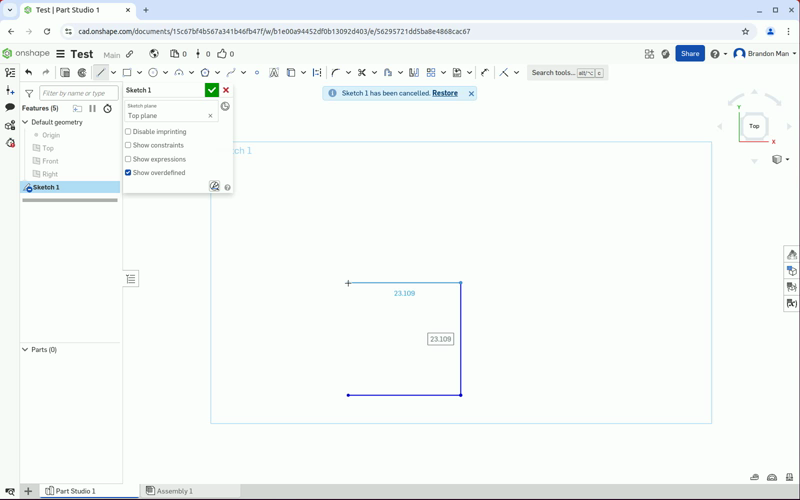
click(348, 282)
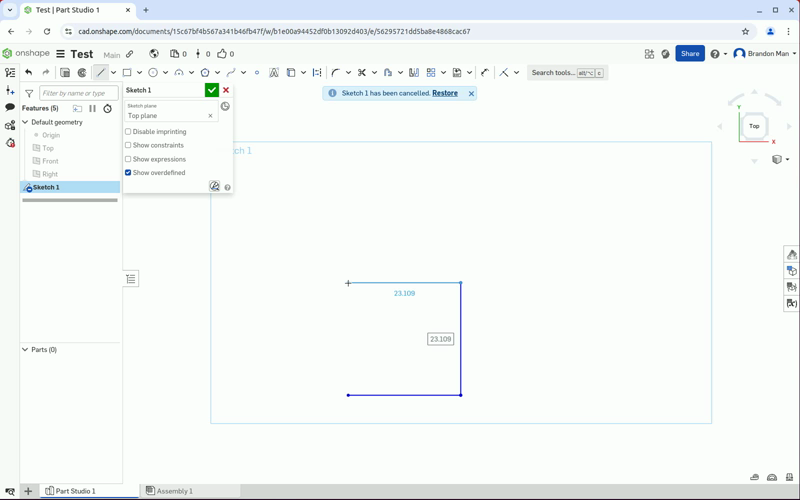
key_up(shift)
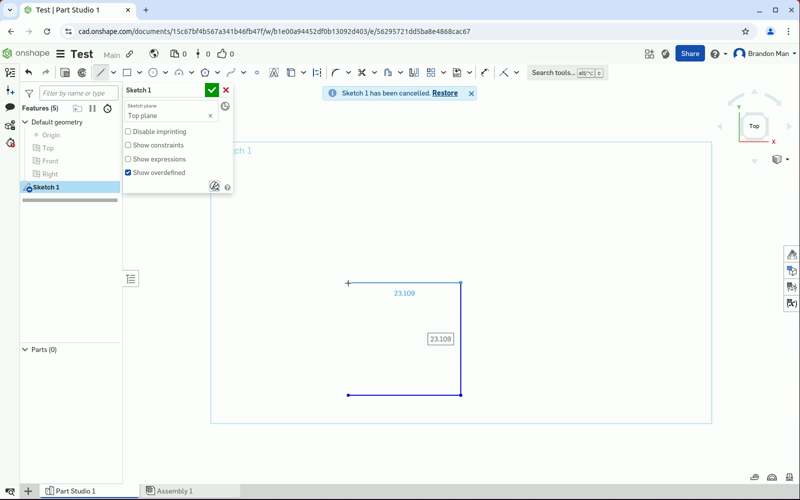
key_down(shift)
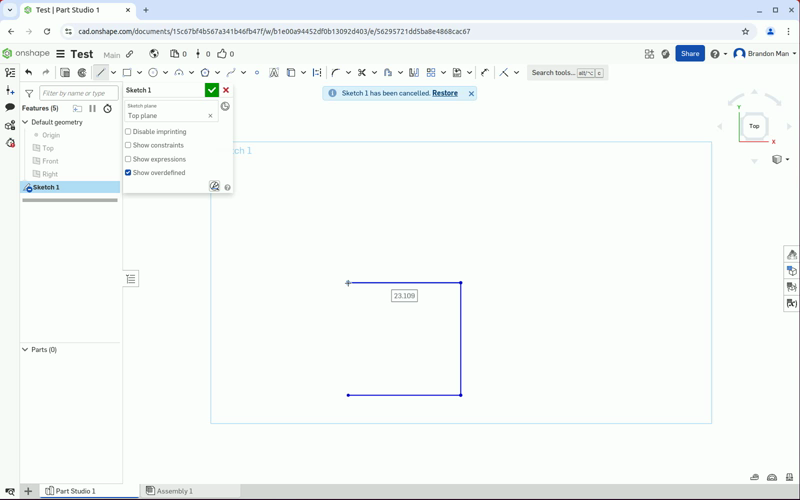
mouse_move(348, 395)
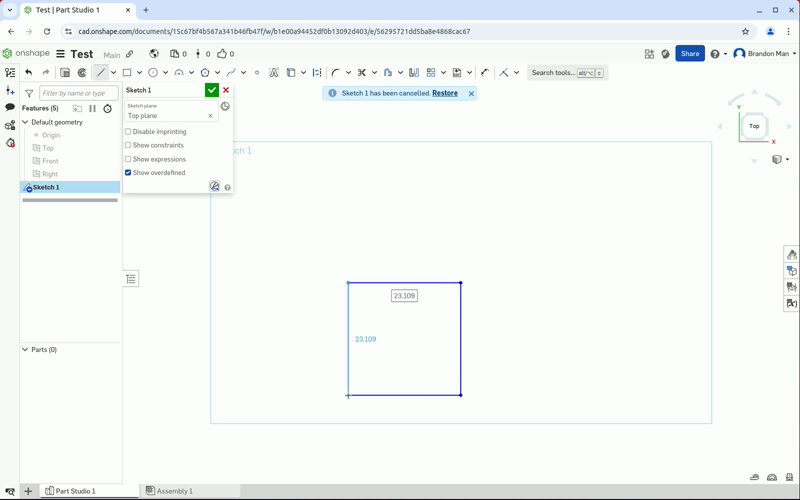
key_up(shift)
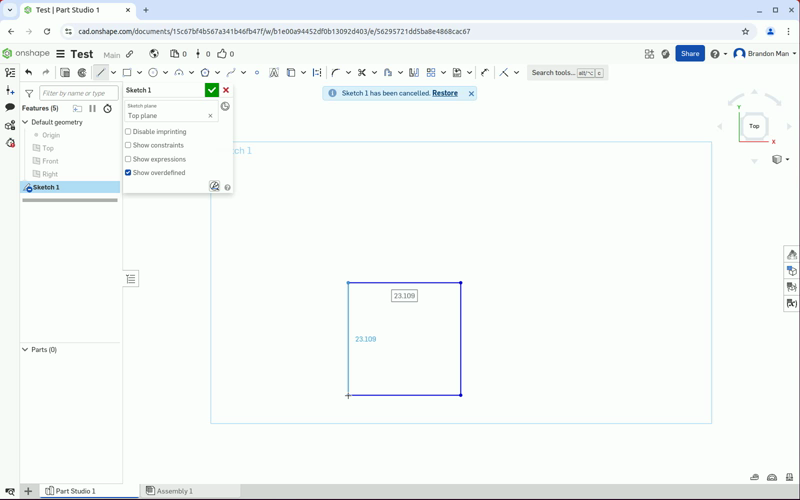
click(348, 395)
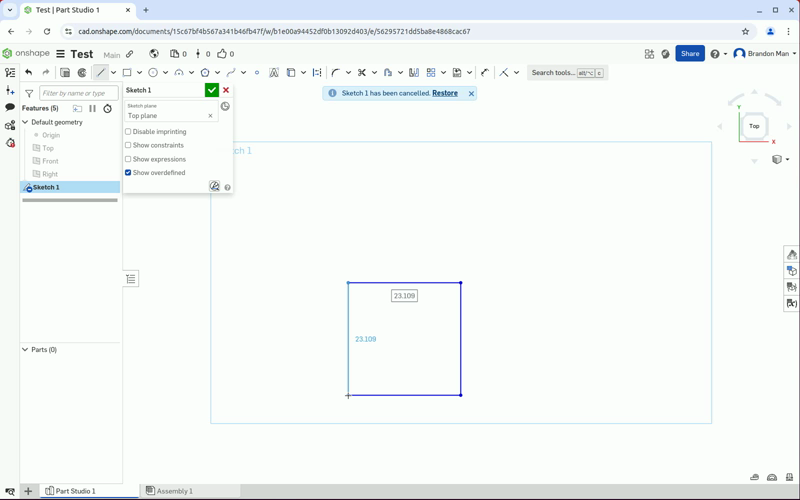
key(esc)
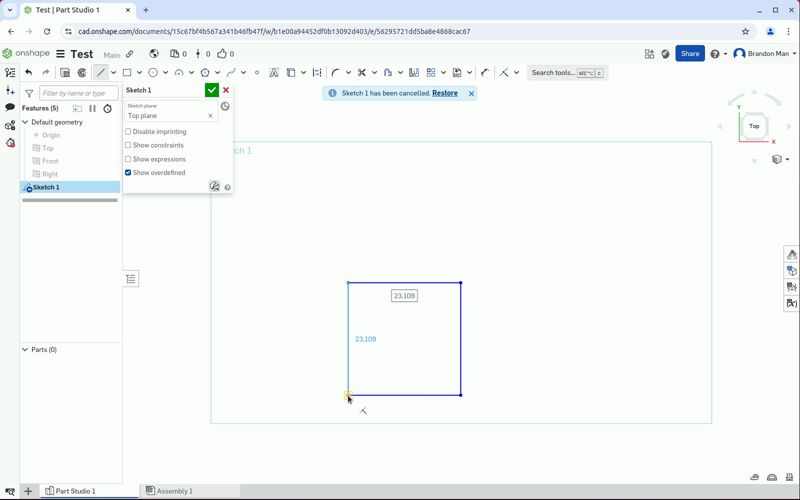
mouse_move(385, 311)
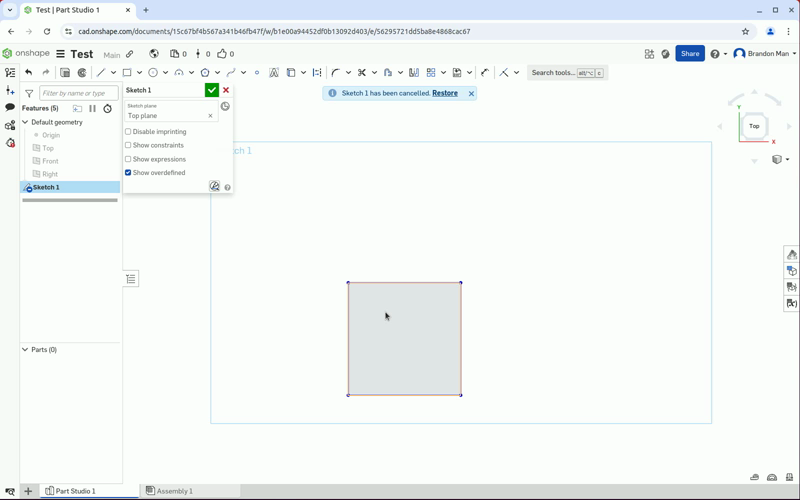
click(385, 311)
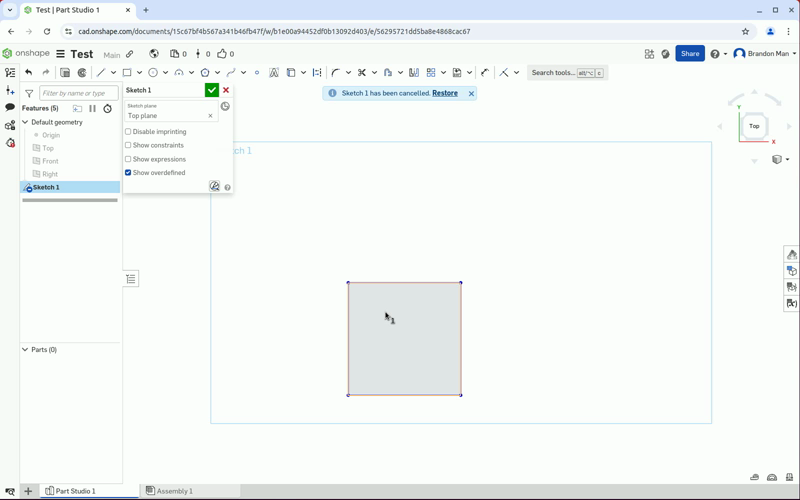
mouse_move(73, 352)
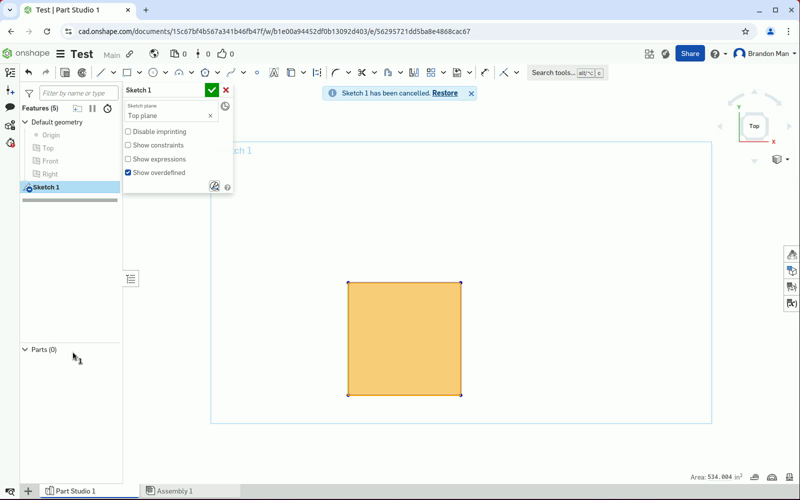
key(shift+y)
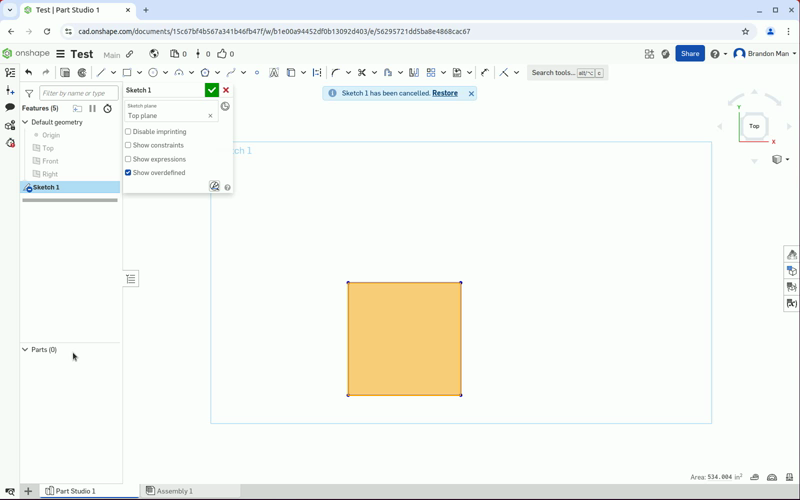
key(shift+e)
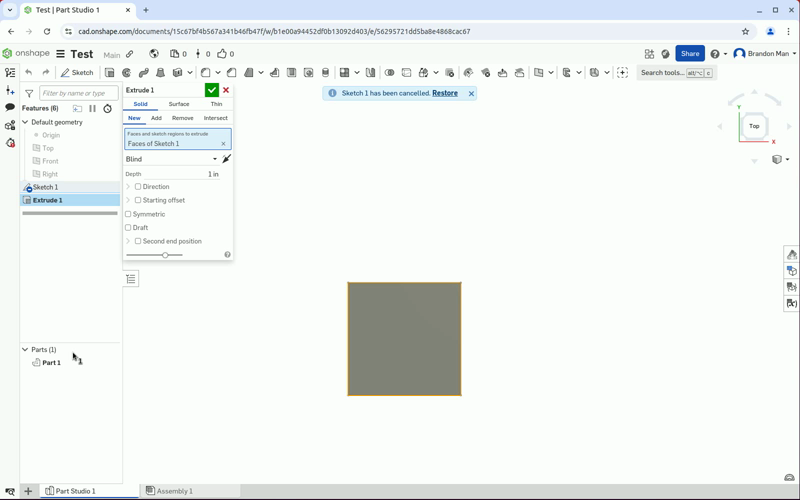
mouse_move(143, 106)
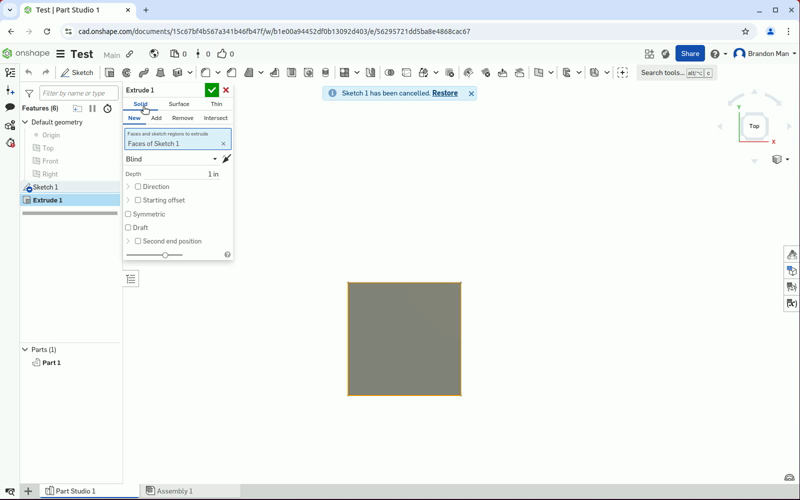
click(143, 106)
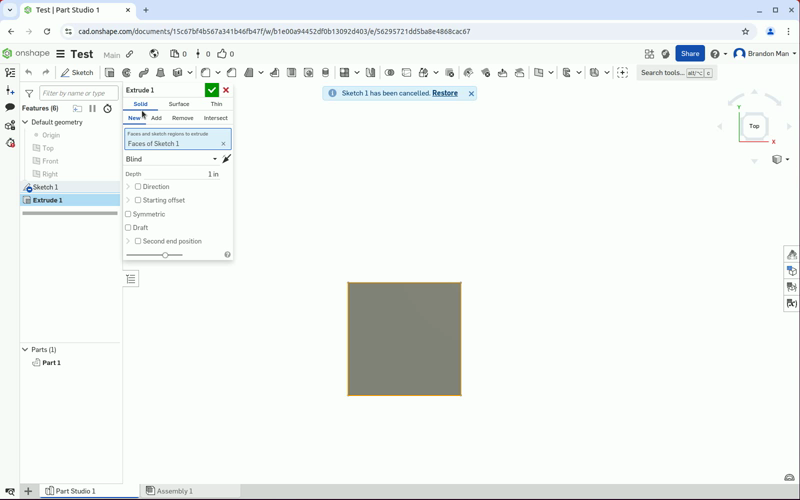
mouse_move(137, 120)
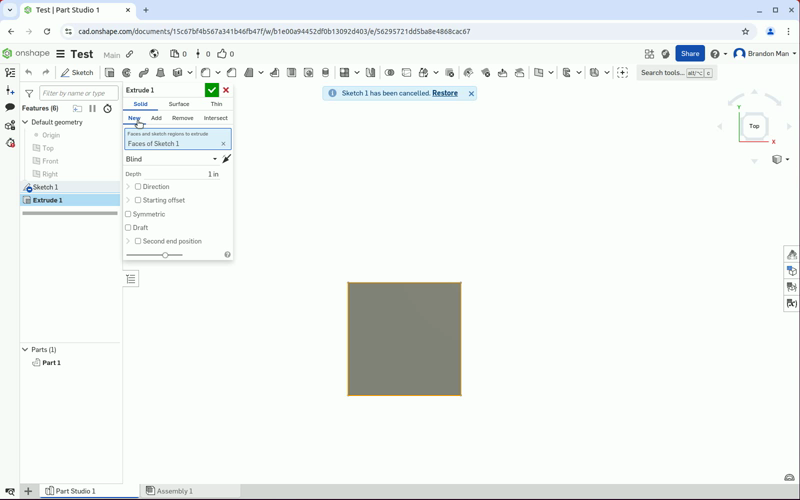
click(137, 120)
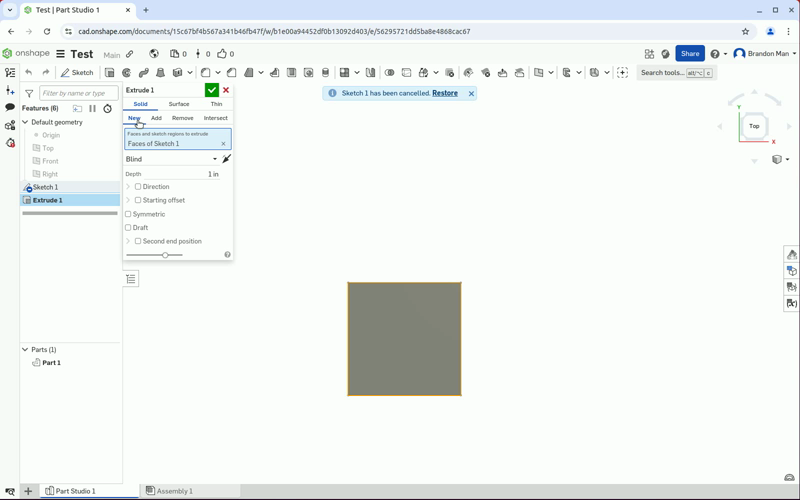
key(tab, 4)
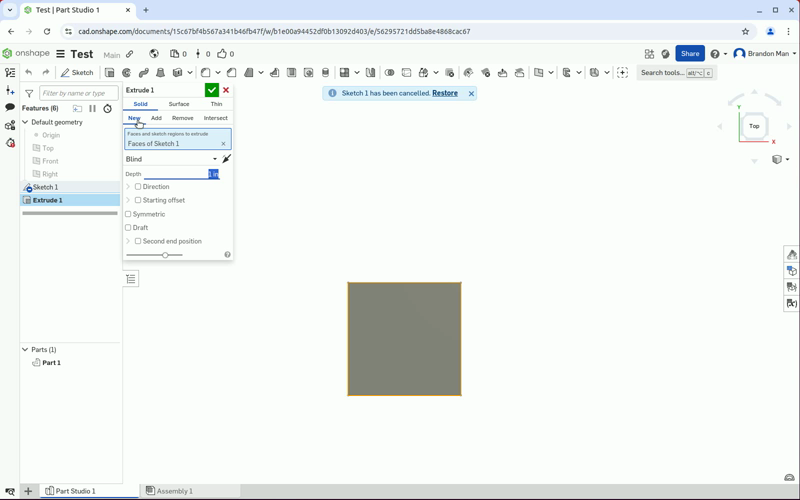
text(23.108)
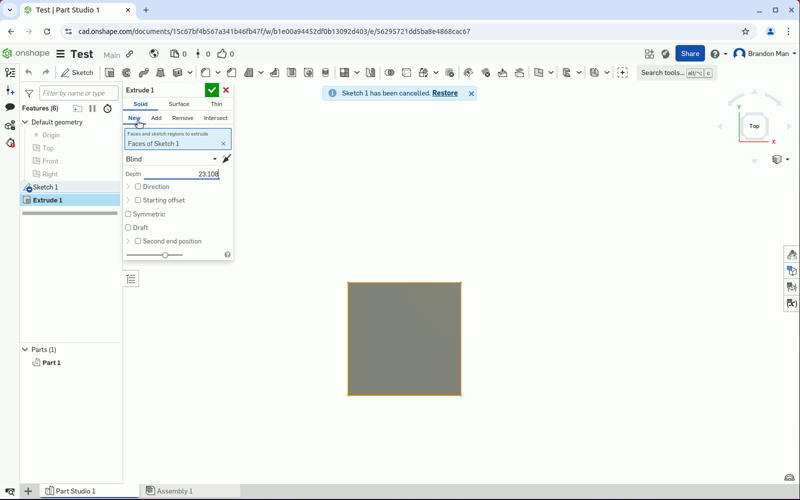
key(enter)
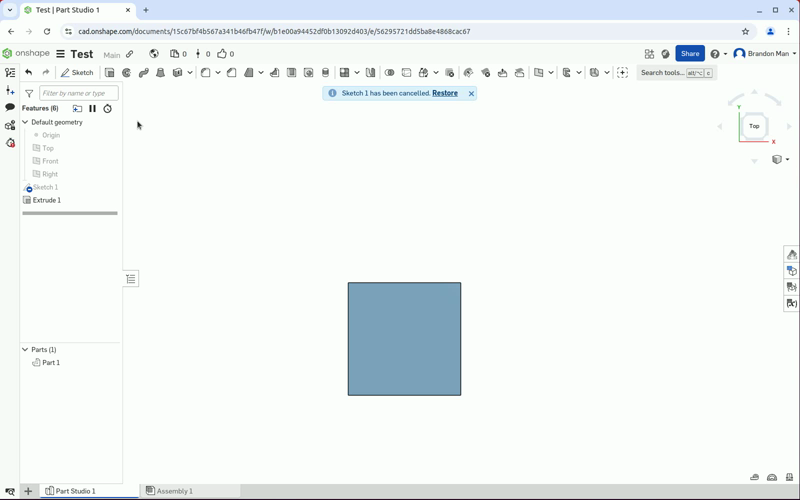
key(shift+h)
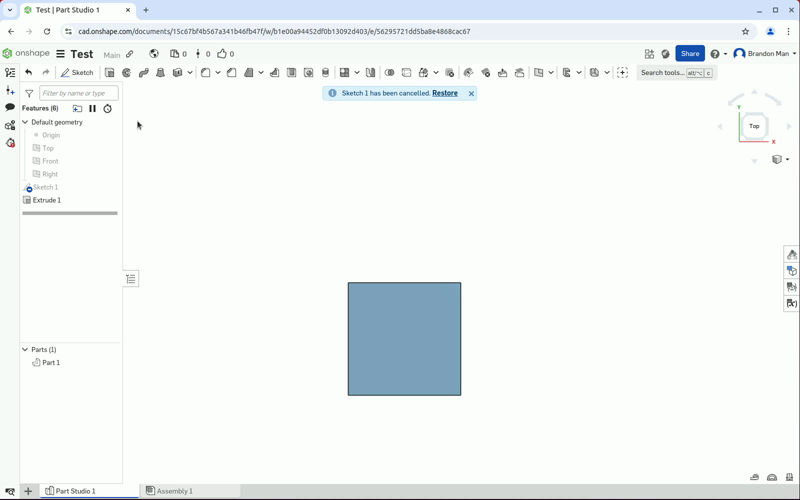
key(shift+h)
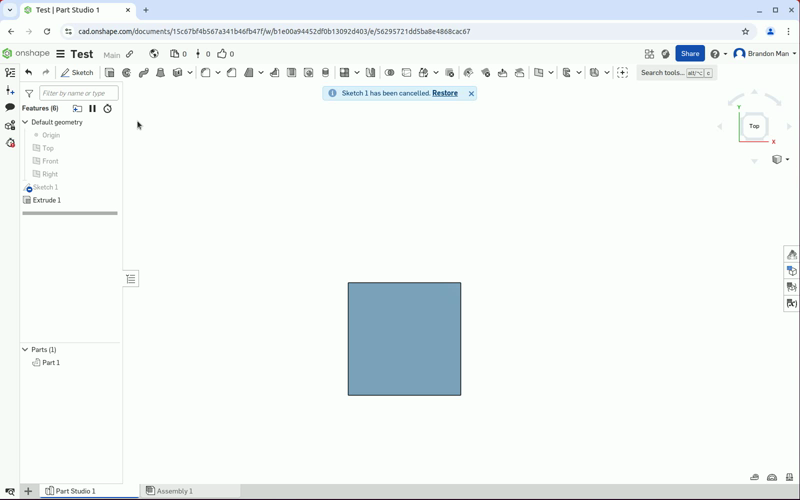
mouse_move(73, 189)
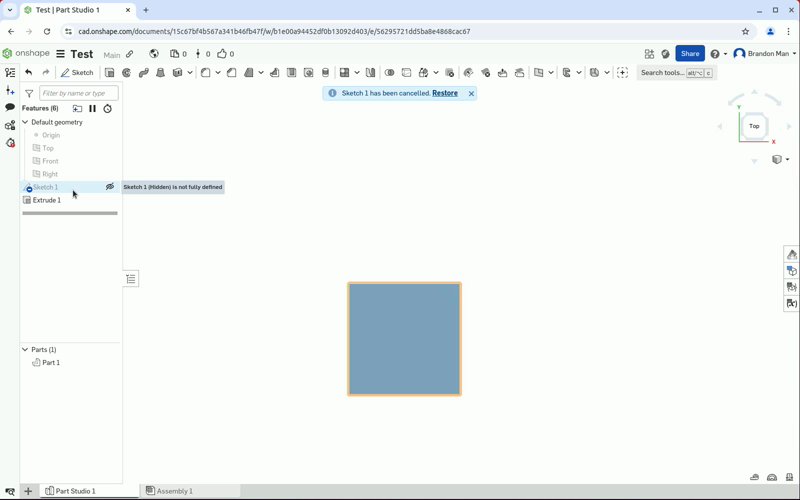
click(73, 189)
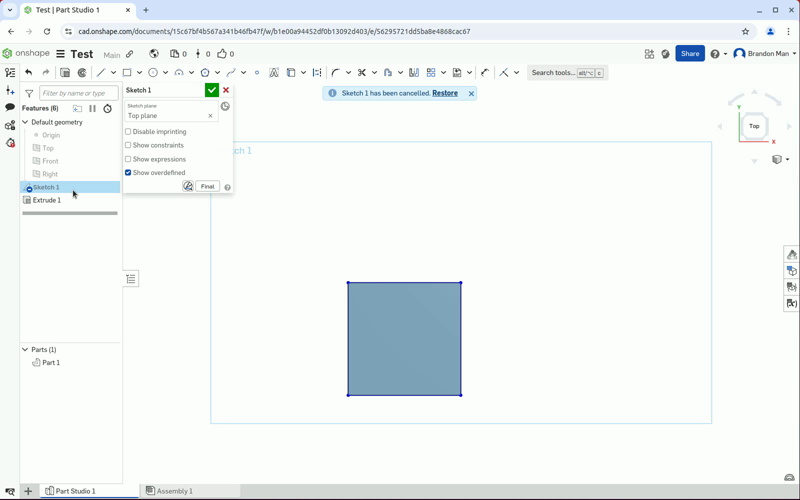
mouse_move(229, 92)
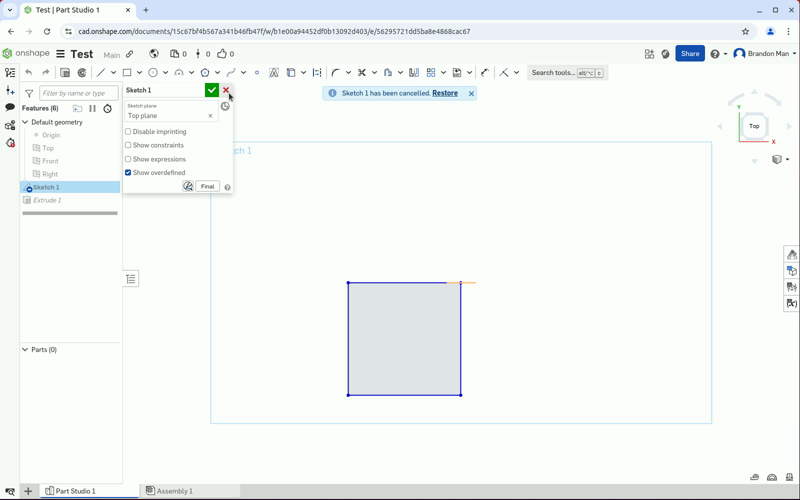
click(229, 92)
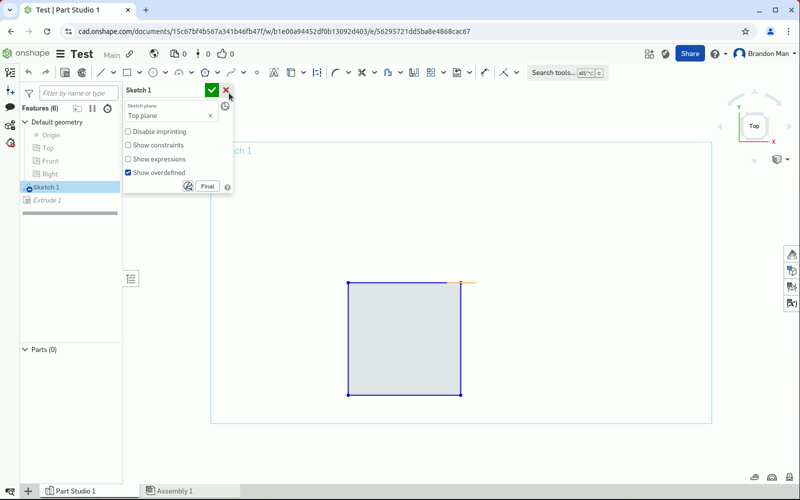
key(shift+s)
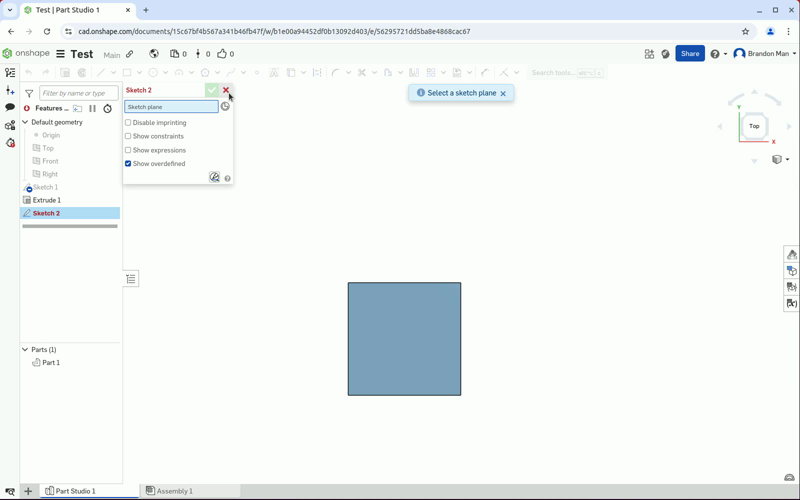
mouse_move(73, 150)
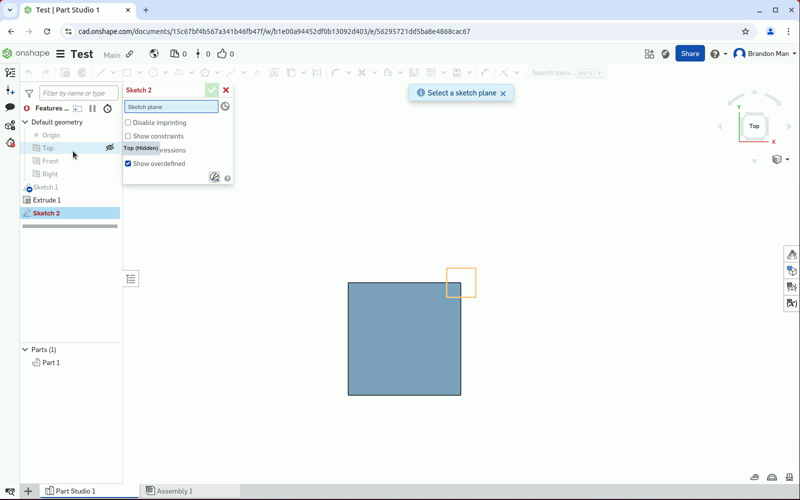
click(73, 150)
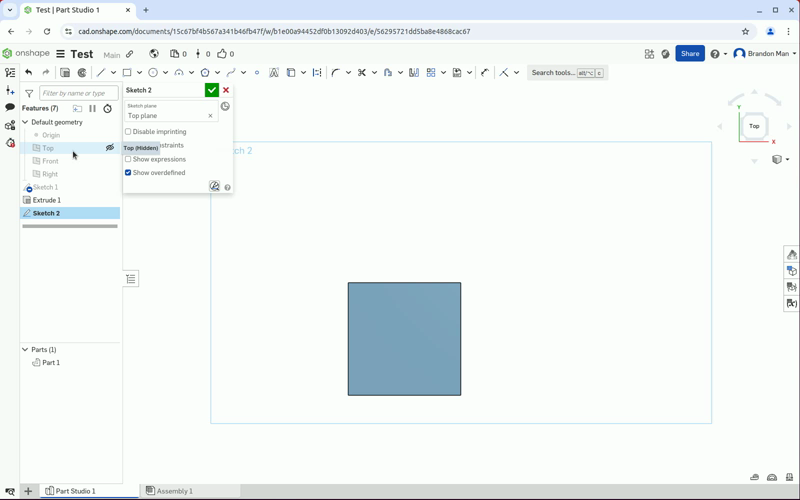
mouse_move(73, 352)
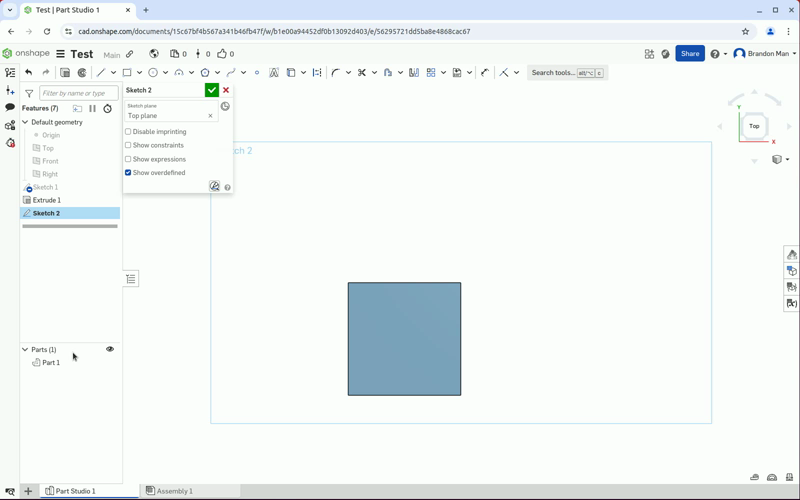
key(y)
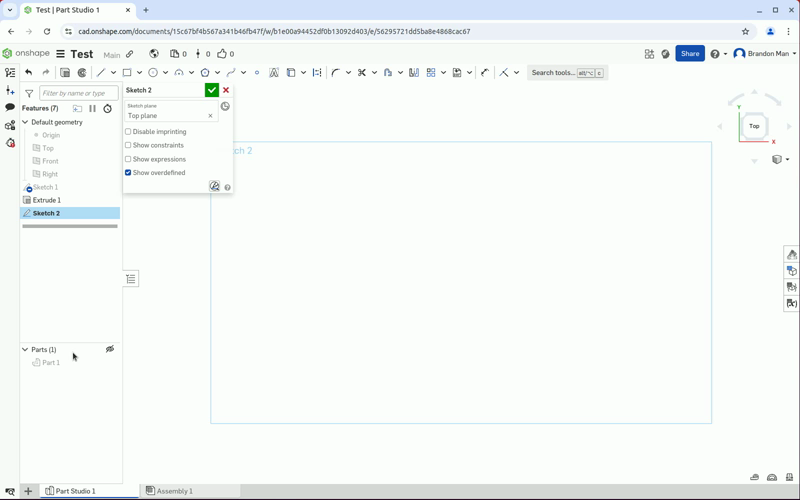
key(l)
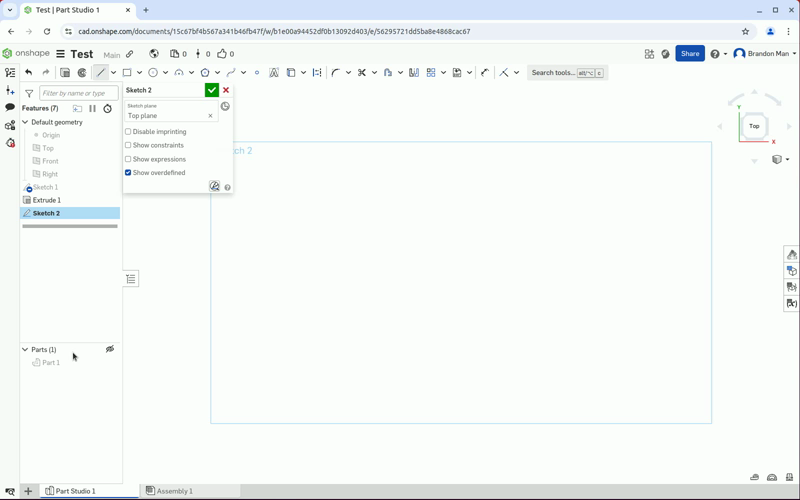
key_down(shift)
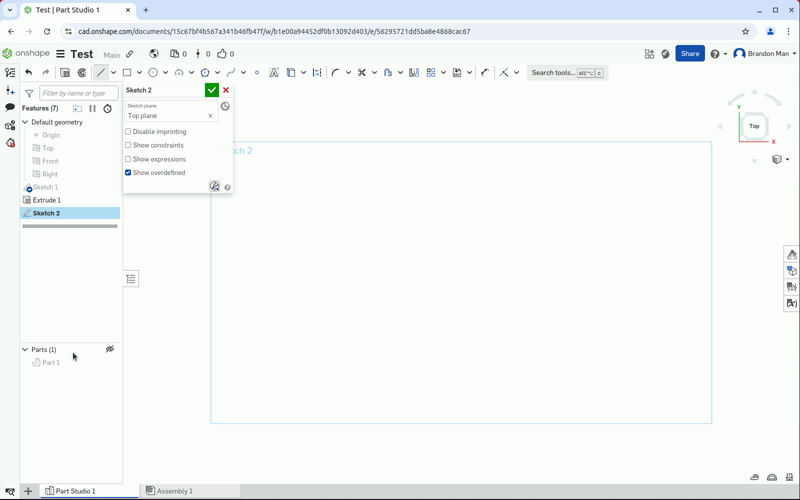
mouse_move(348, 395)
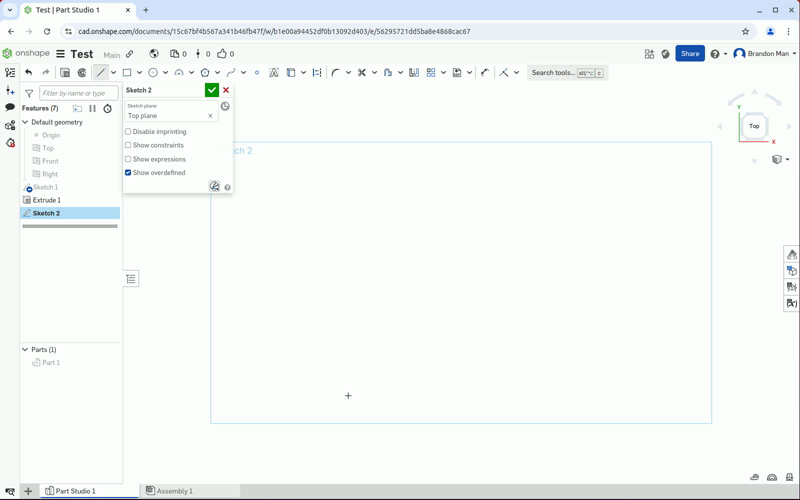
click(348, 395)
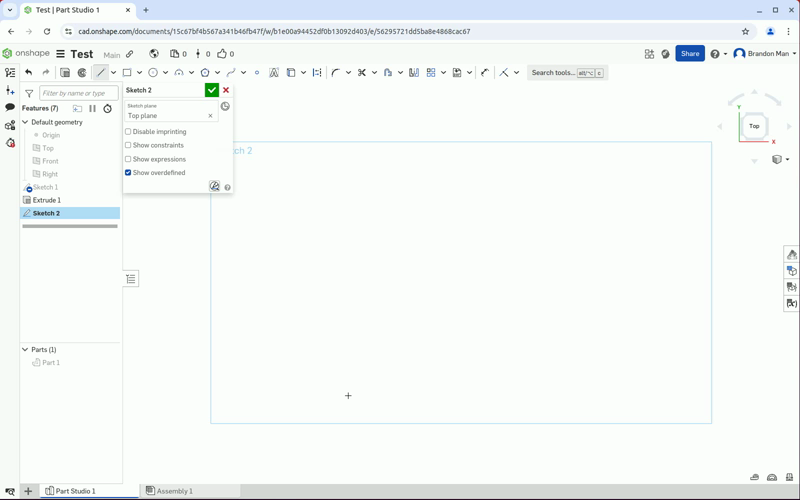
key_up(shift)
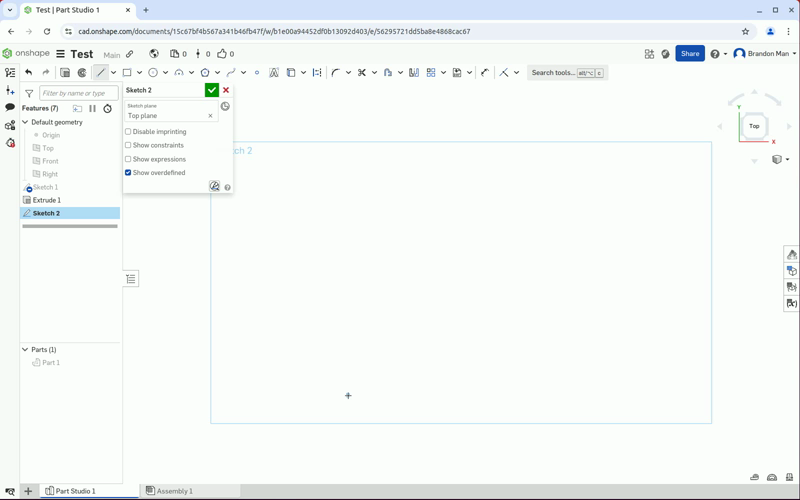
key_down(shift)
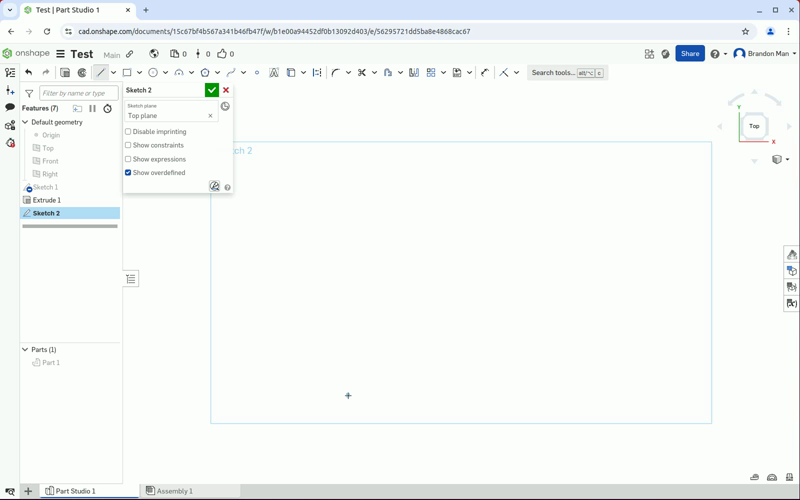
mouse_move(460, 395)
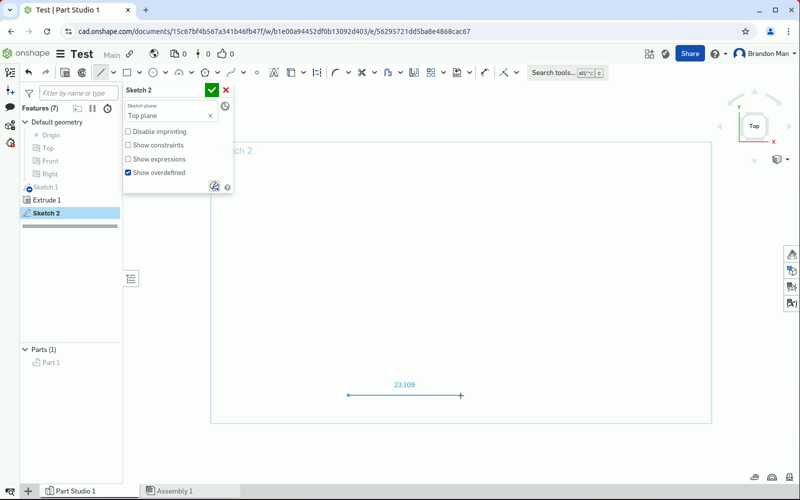
click(460, 395)
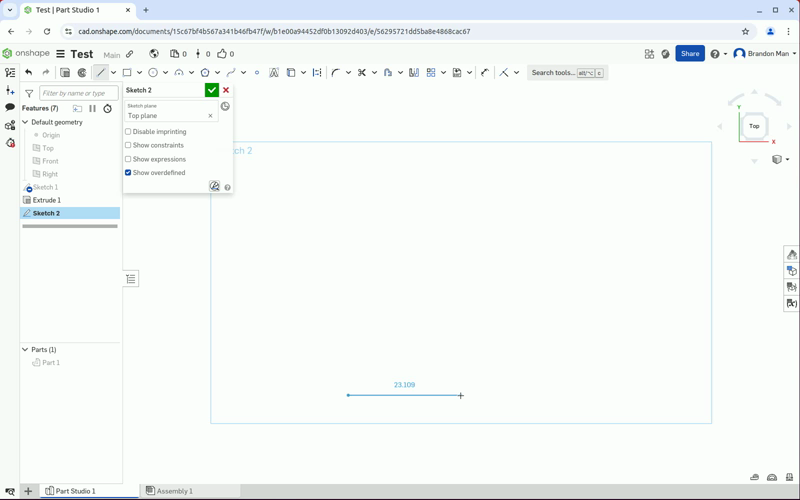
key_up(shift)
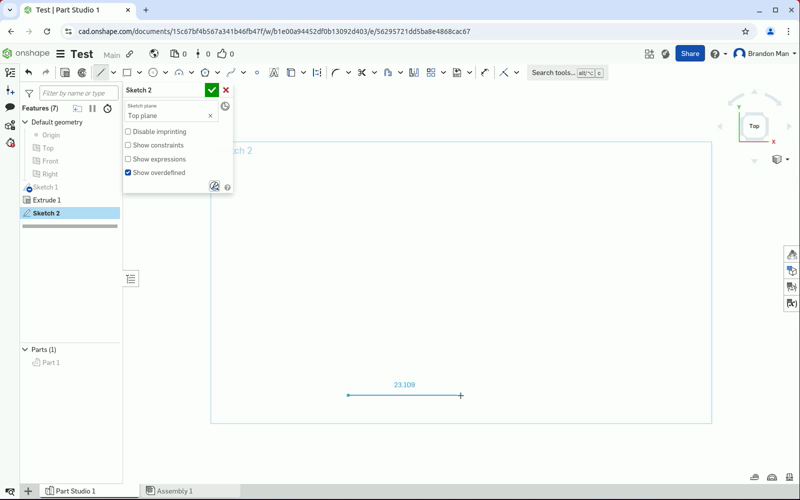
key_down(shift)
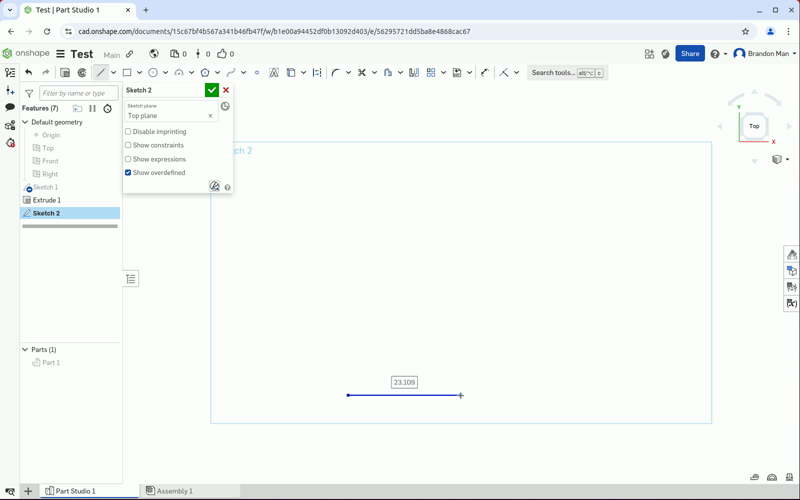
mouse_move(460, 282)
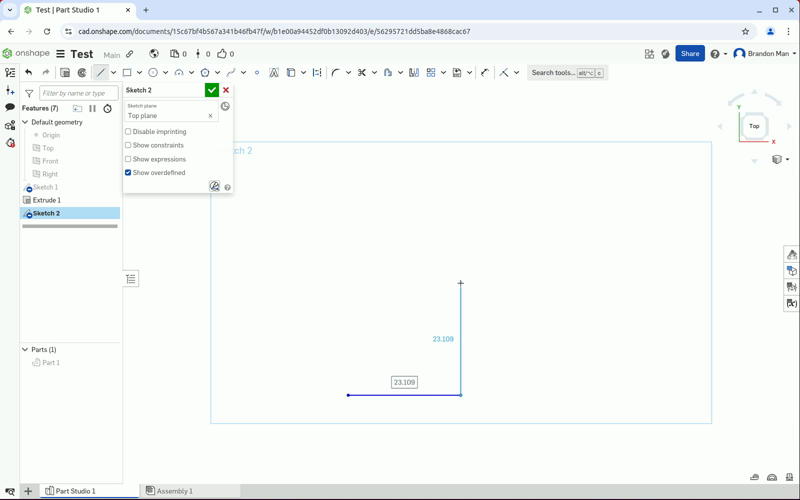
click(460, 282)
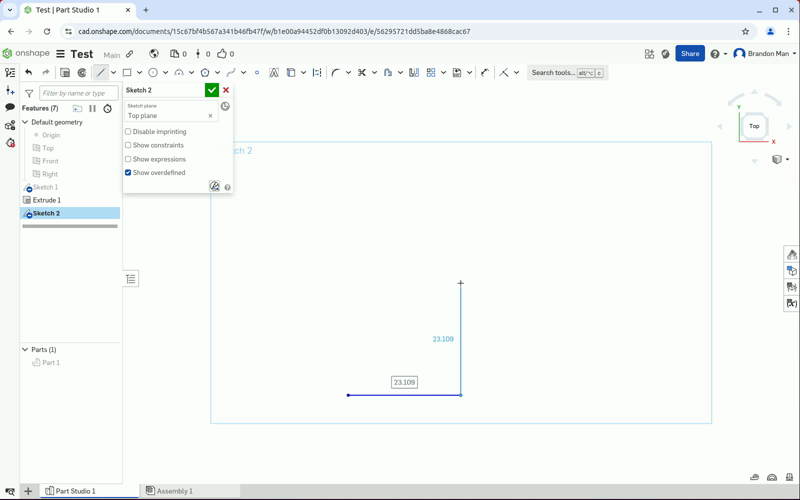
key_up(shift)
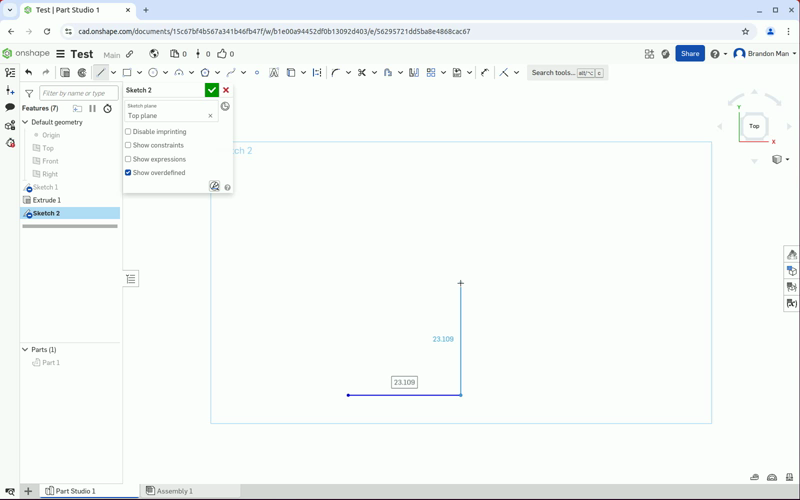
key_down(shift)
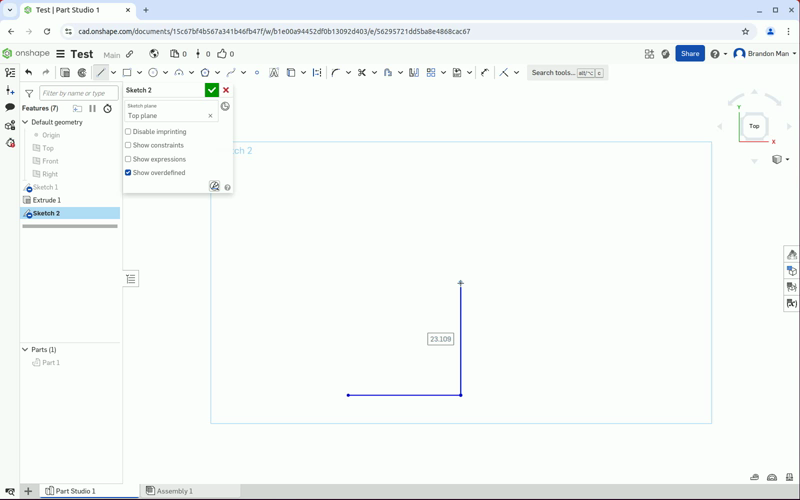
mouse_move(348, 282)
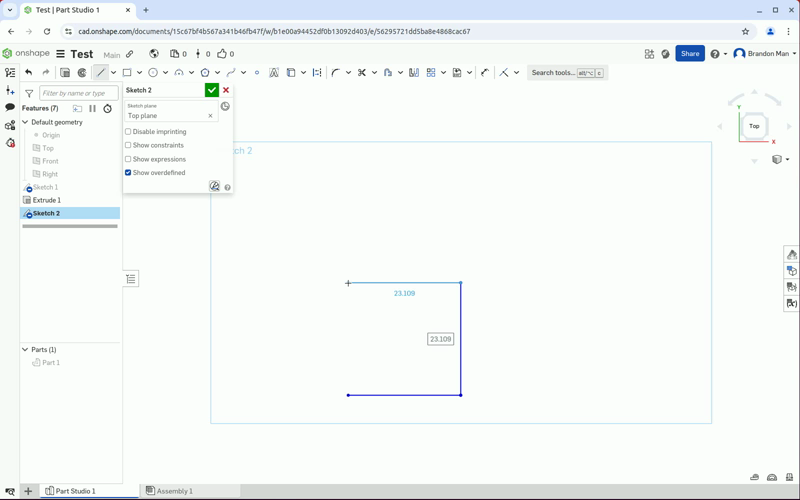
click(348, 282)
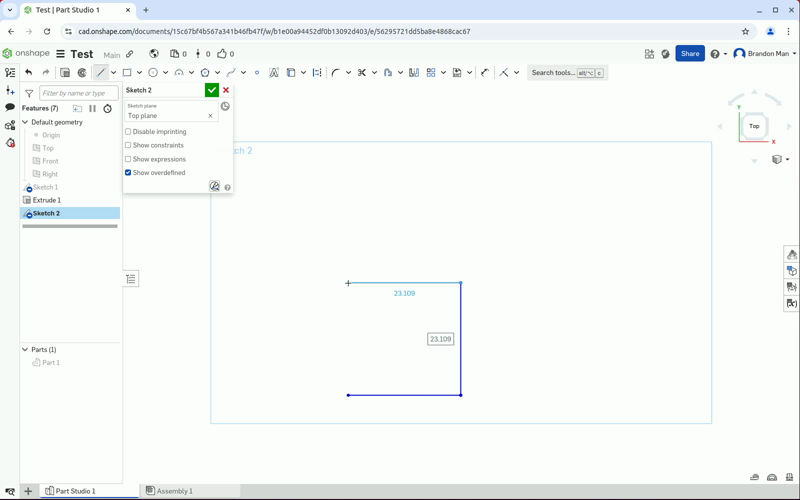
key_up(shift)
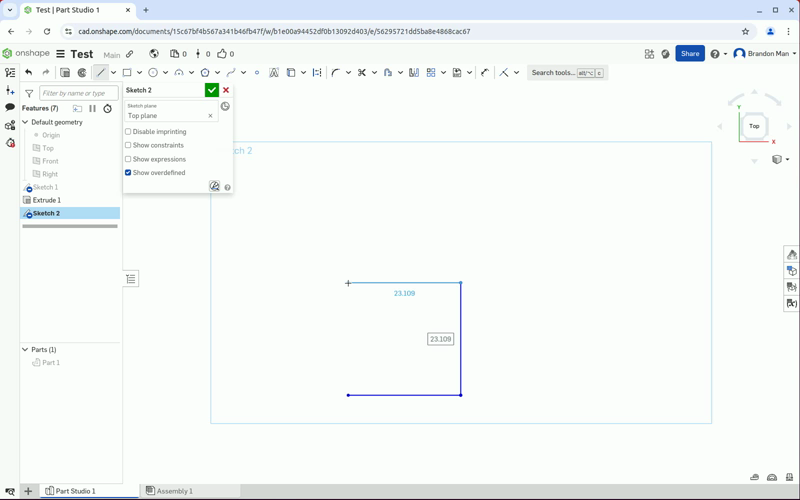
key_down(shift)
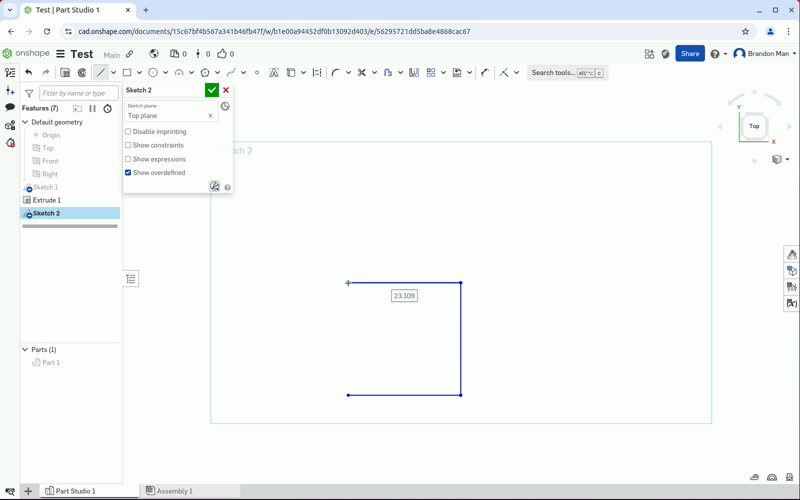
mouse_move(348, 395)
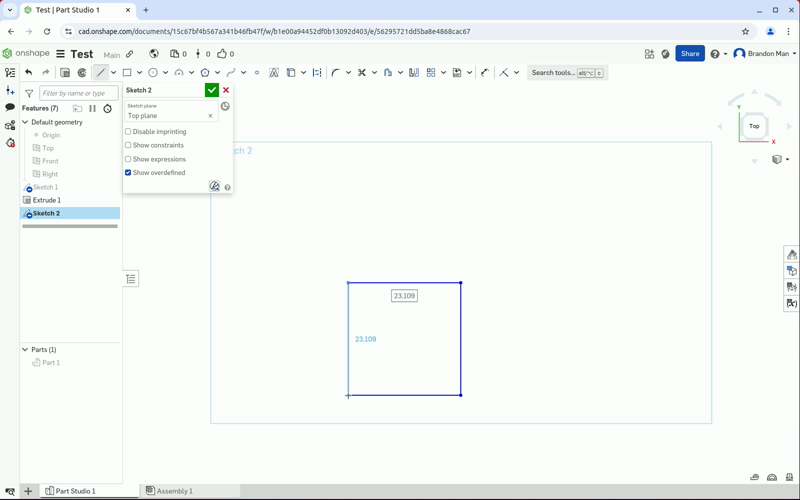
key_up(shift)
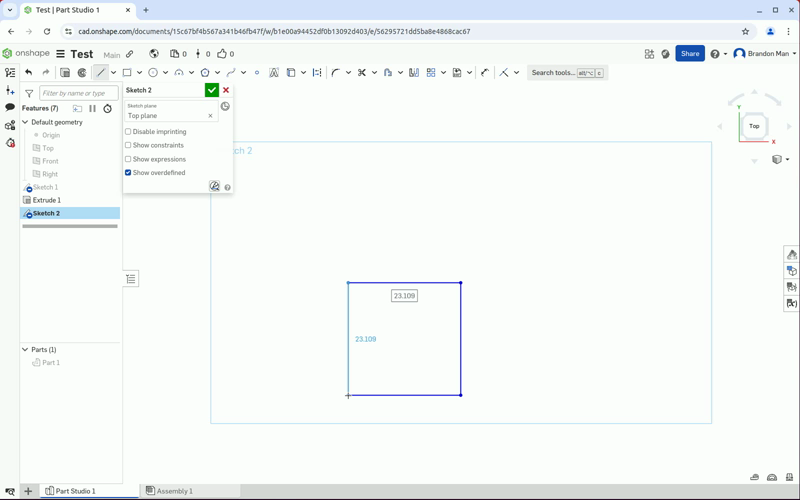
click(348, 395)
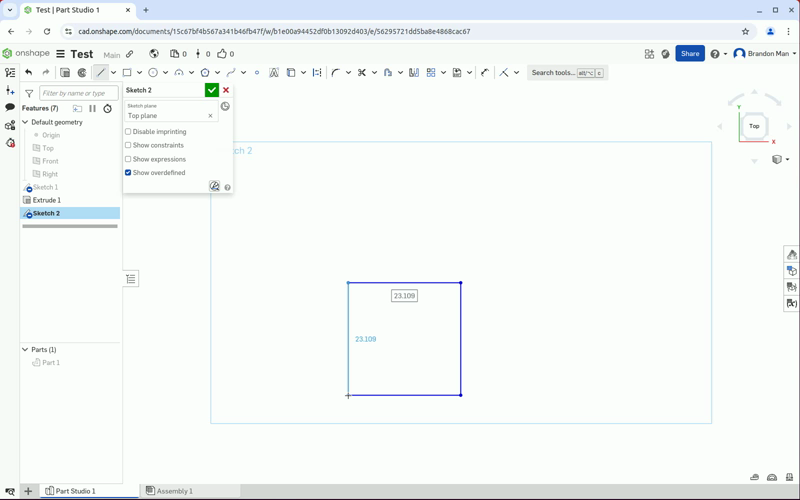
key(esc)
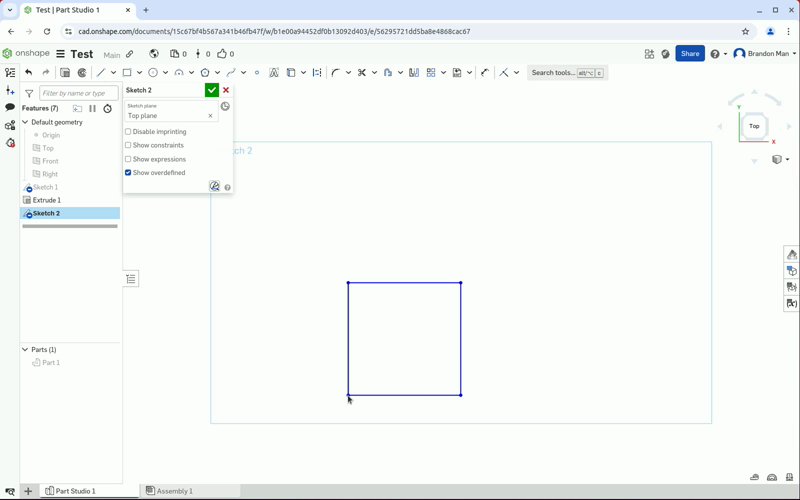
mouse_move(392, 332)
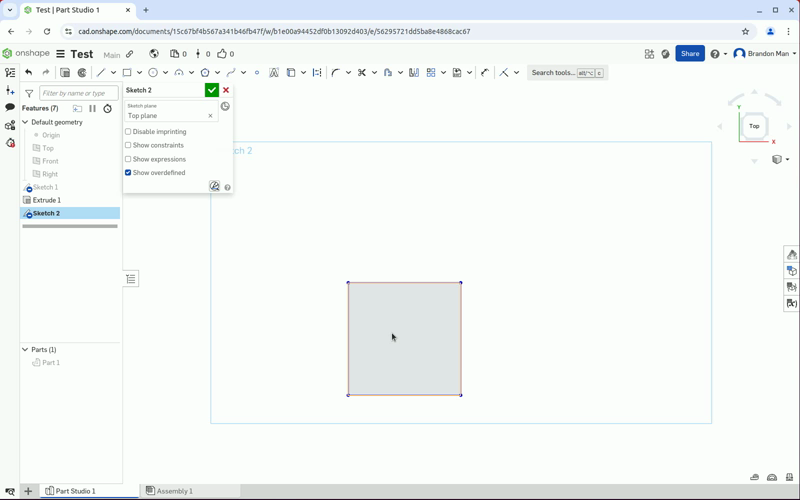
click(392, 332)
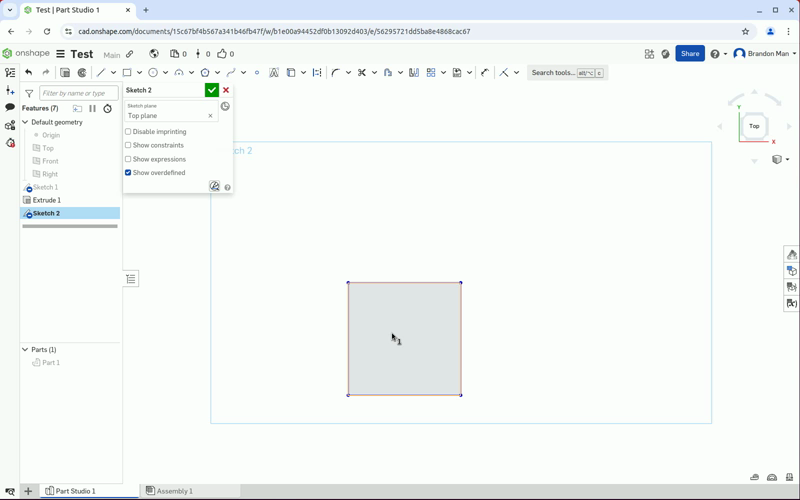
mouse_move(73, 352)
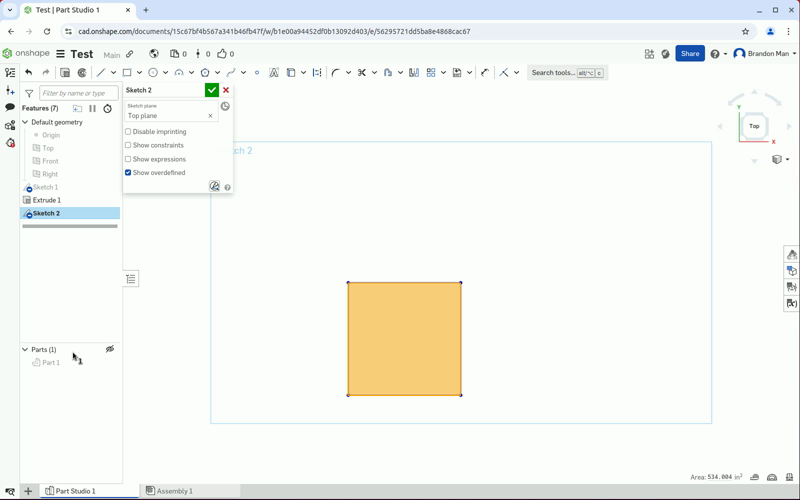
key(shift+y)
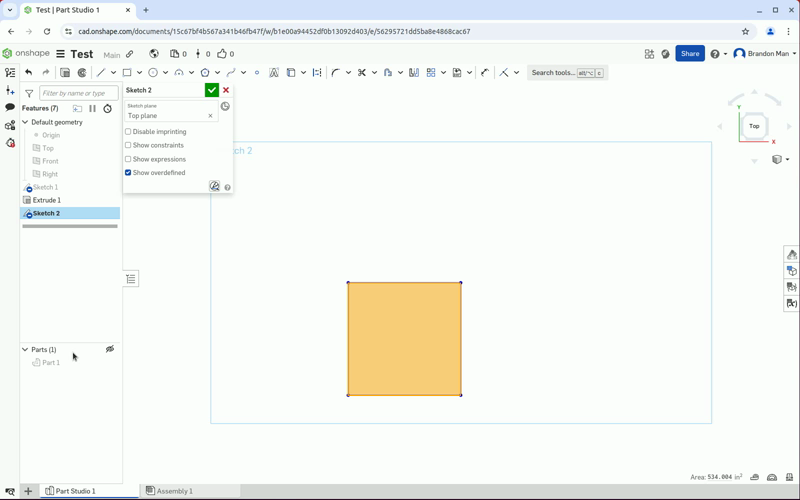
key(shift+e)
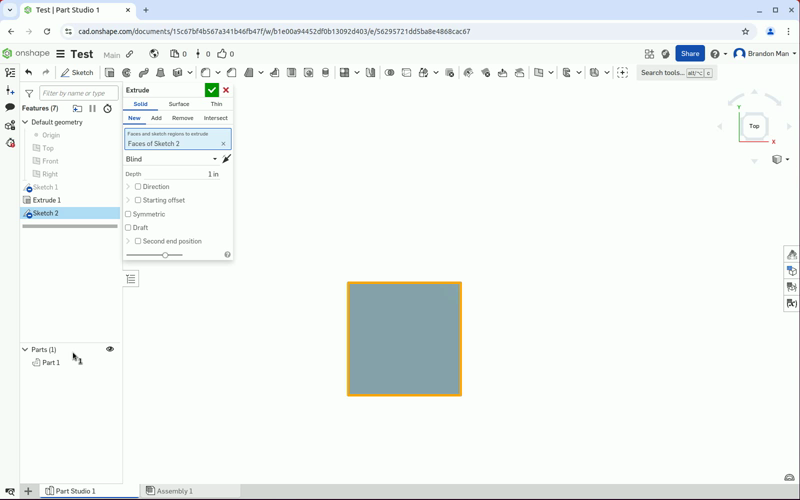
mouse_move(143, 106)
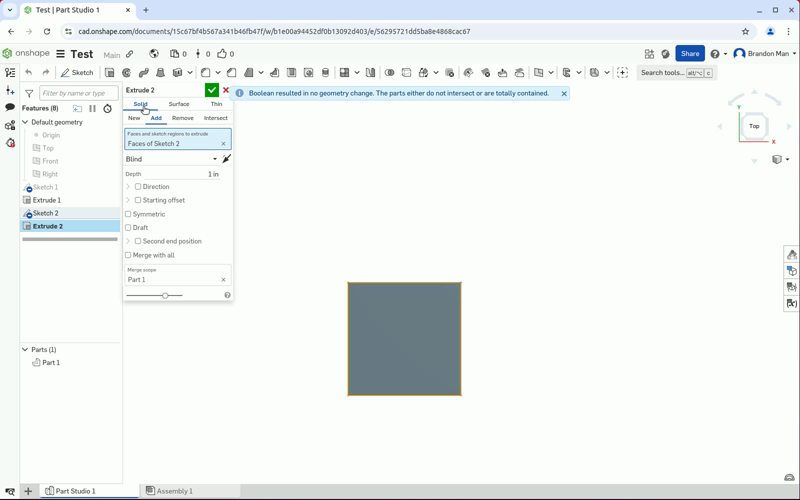
click(143, 106)
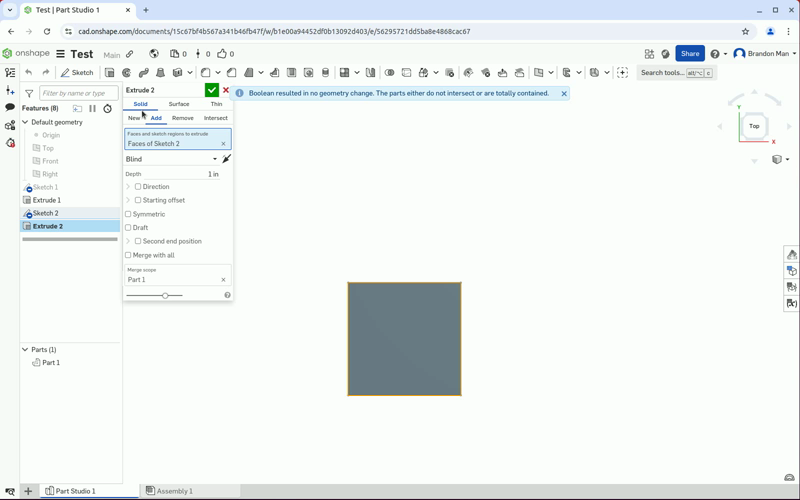
mouse_move(137, 120)
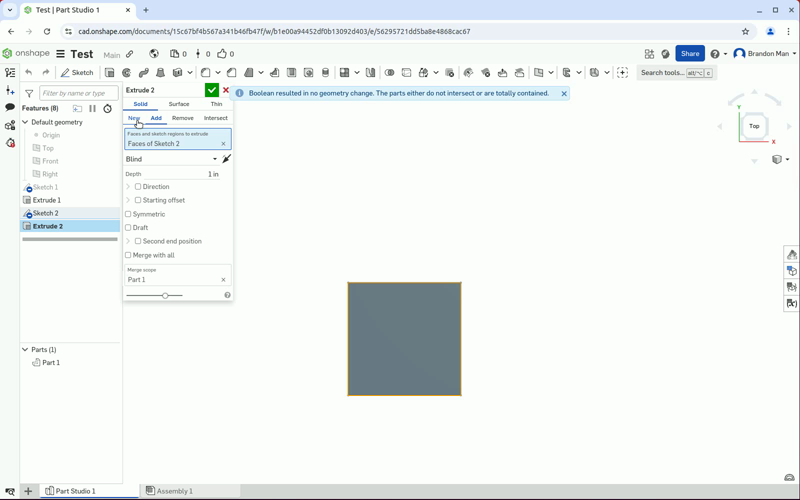
click(137, 120)
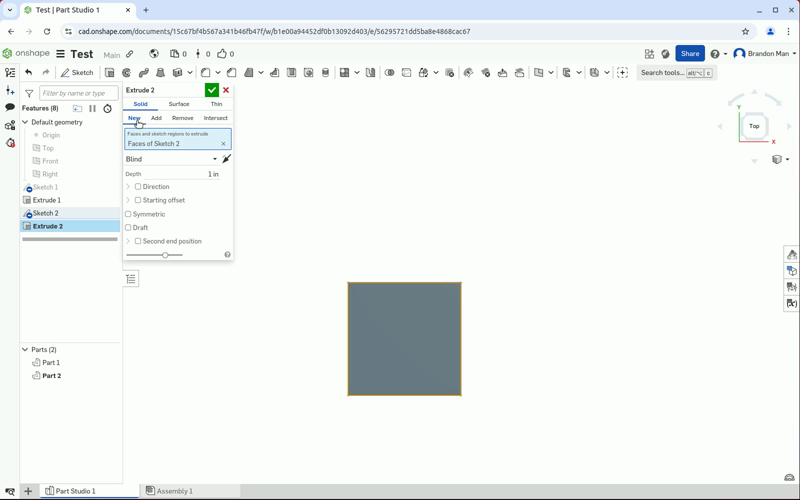
key(tab, 4)
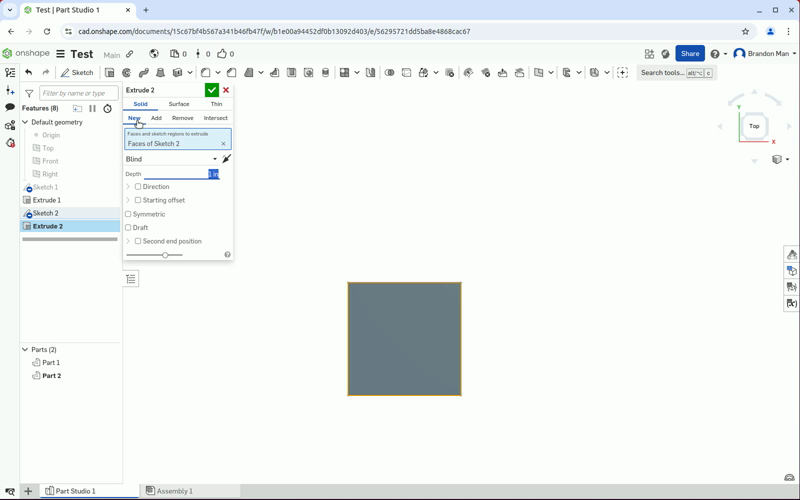
text(23.108)
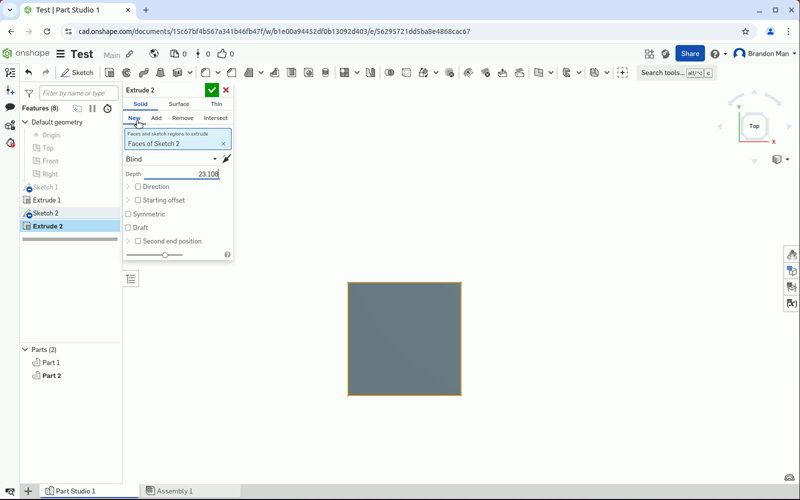
key(enter)
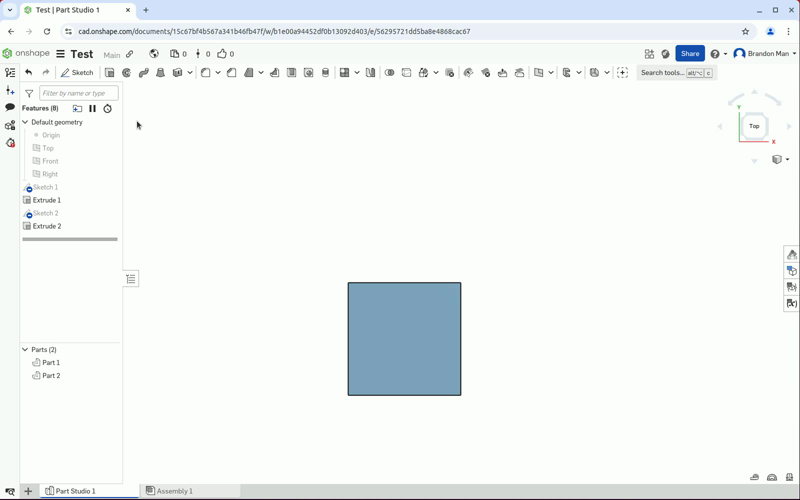
key(shift+h)
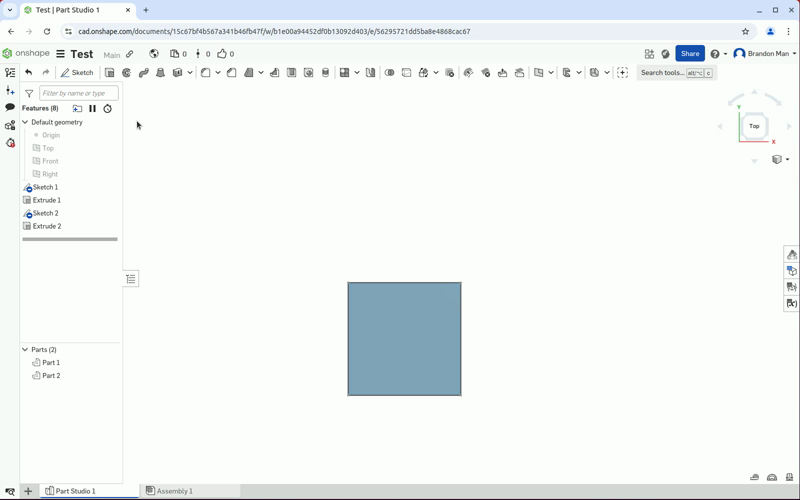
key(shift+h)
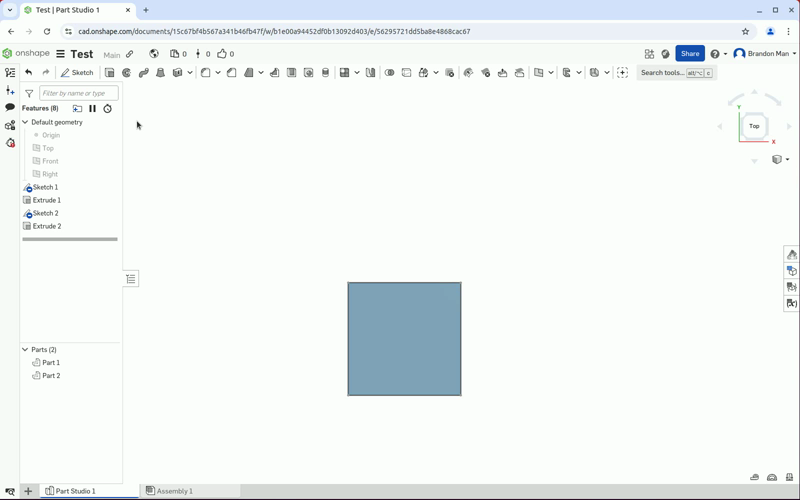
key(shift+7)
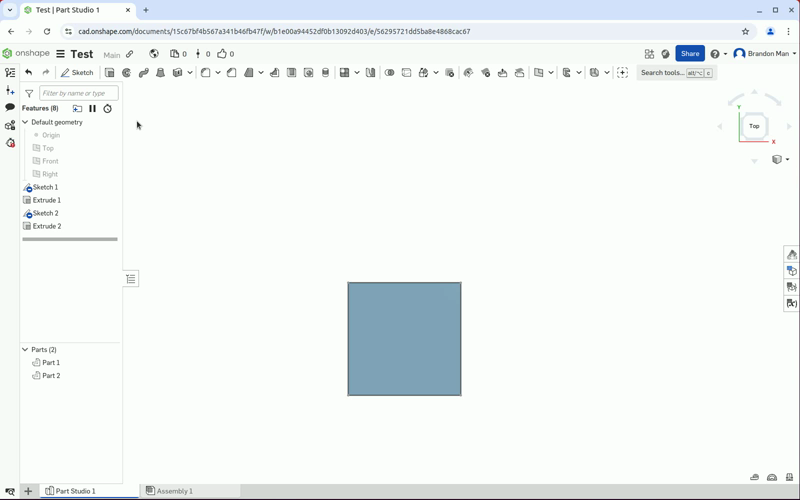
key(up, 3)
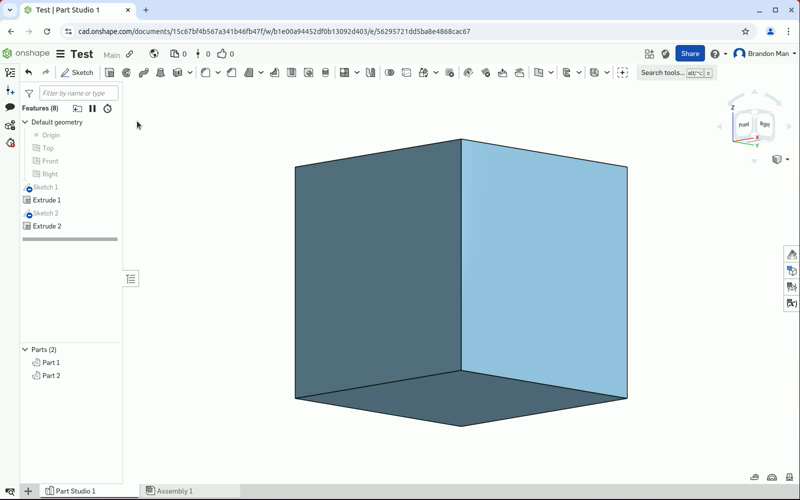
key(left, 3)
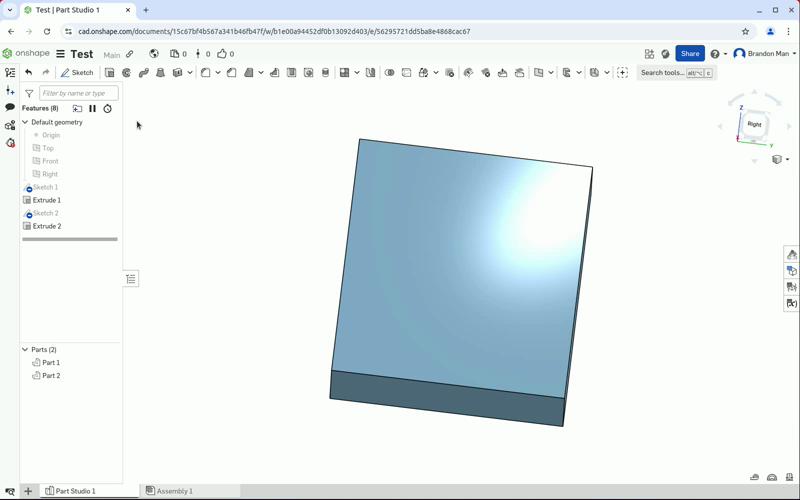
key(right, 3)
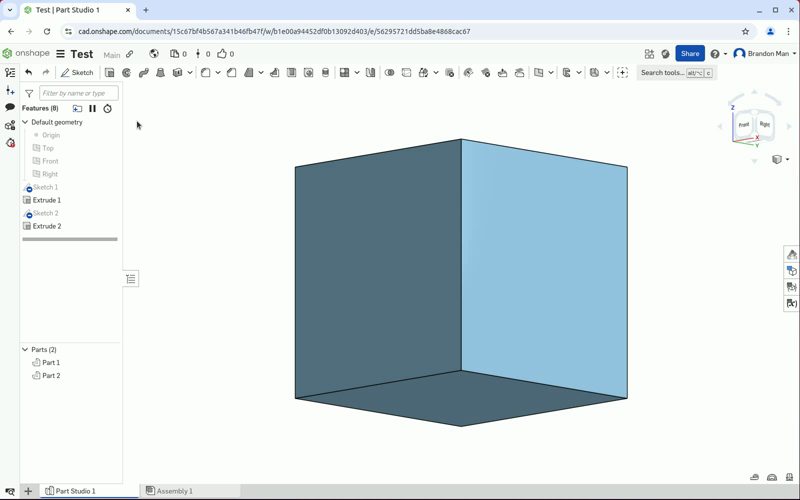
key(down, 3)
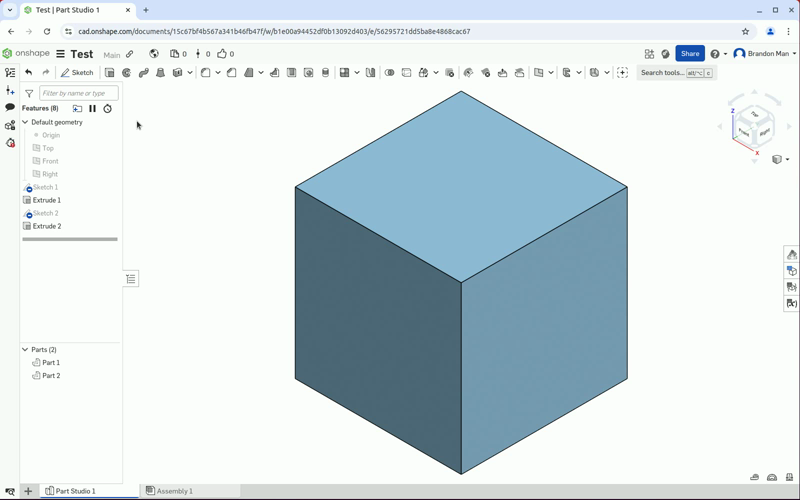
mouse_move(73, 189)
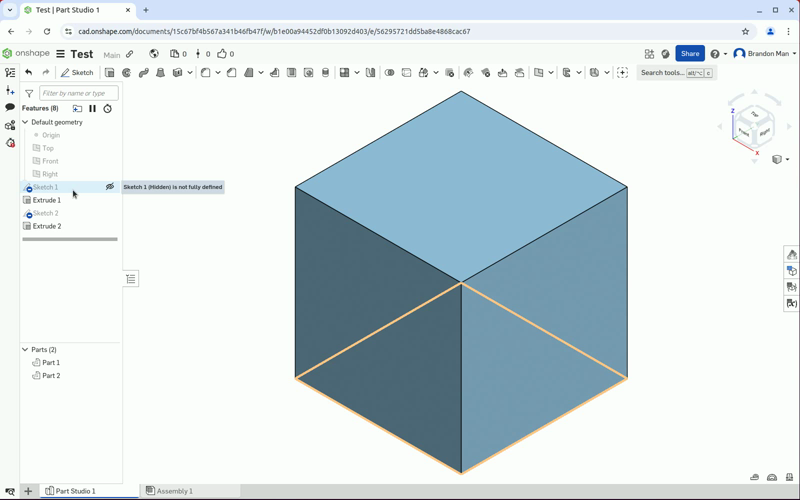
click(73, 189)